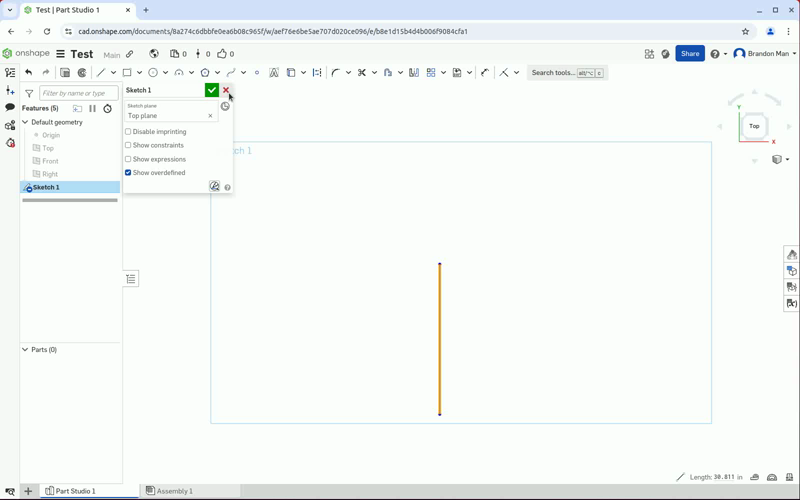
key(shift+h)
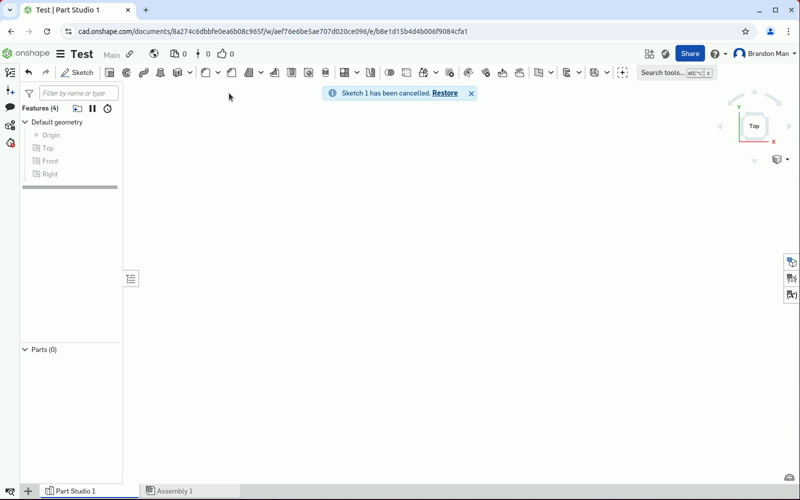
mouse_move(73, 352)
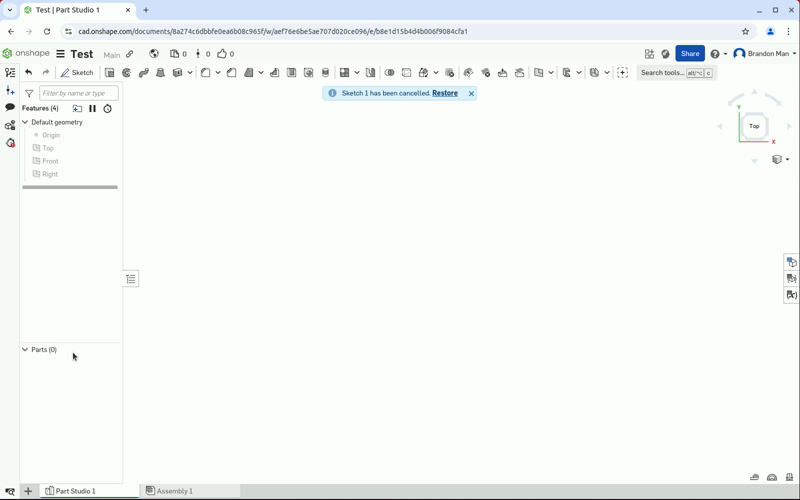
key(y)
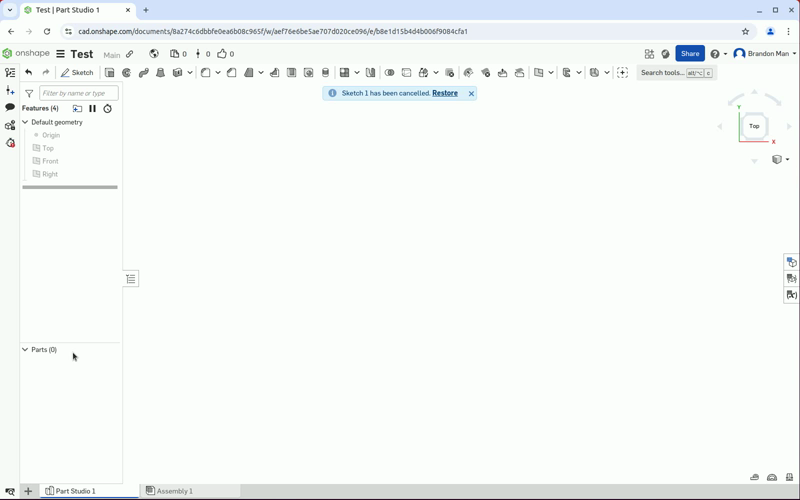
key(shift+p)
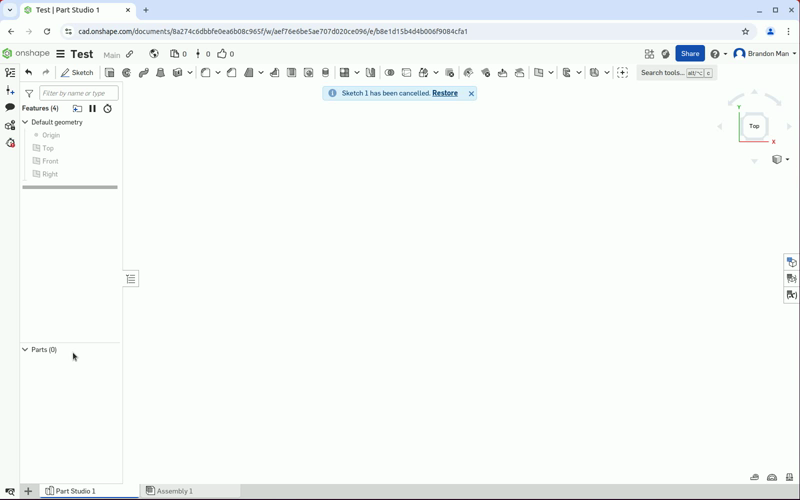
key(space)
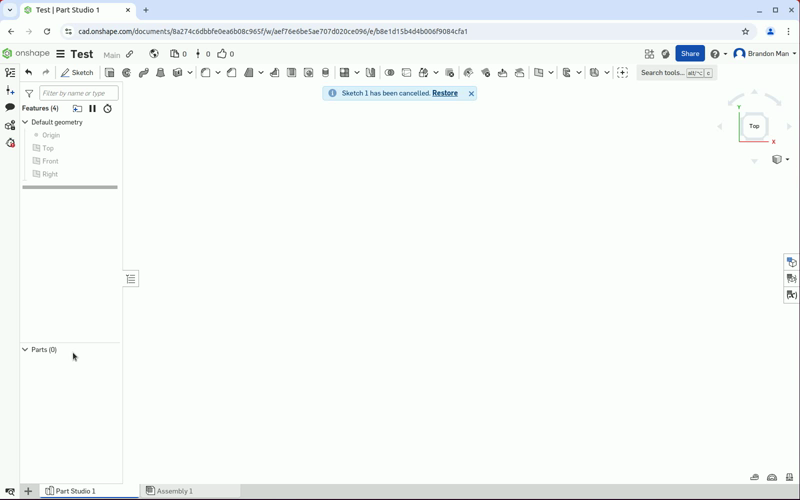
key_down(shift)
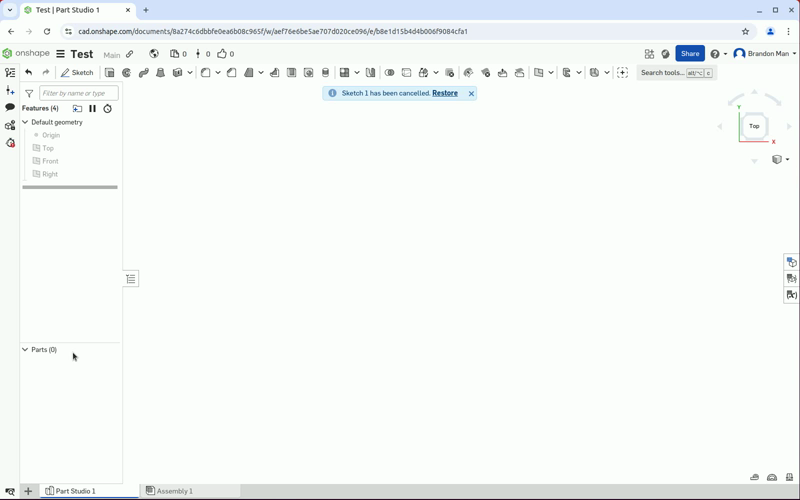
key(up)
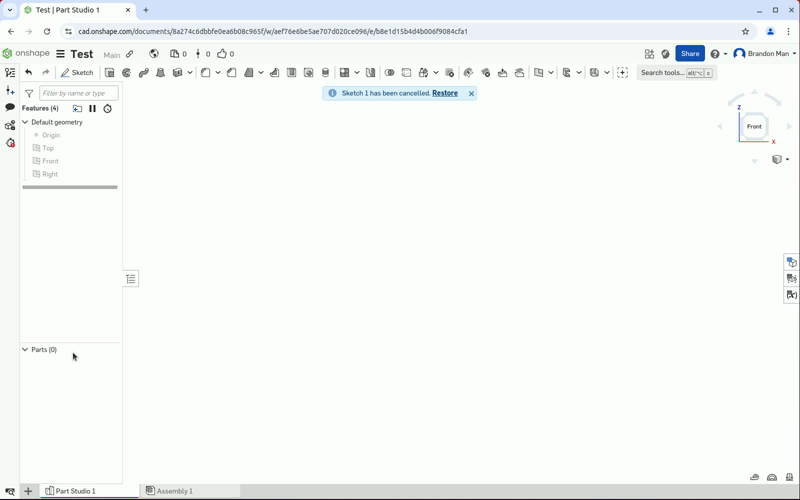
key_up(shift)
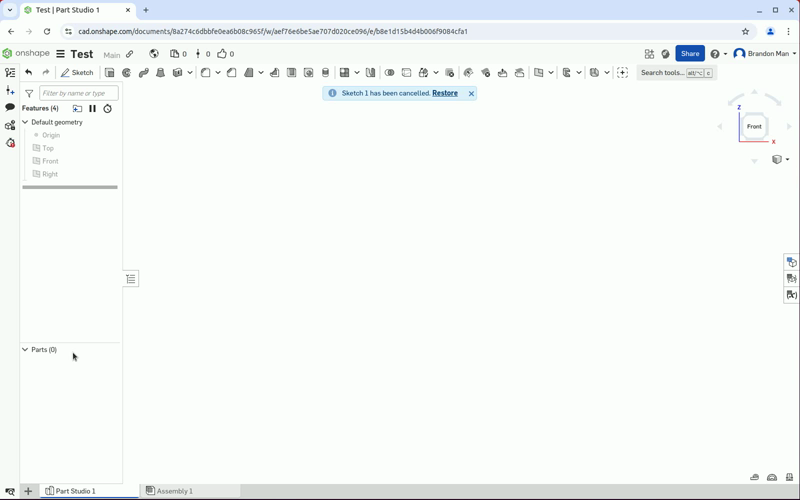
mouse_move(73, 352)
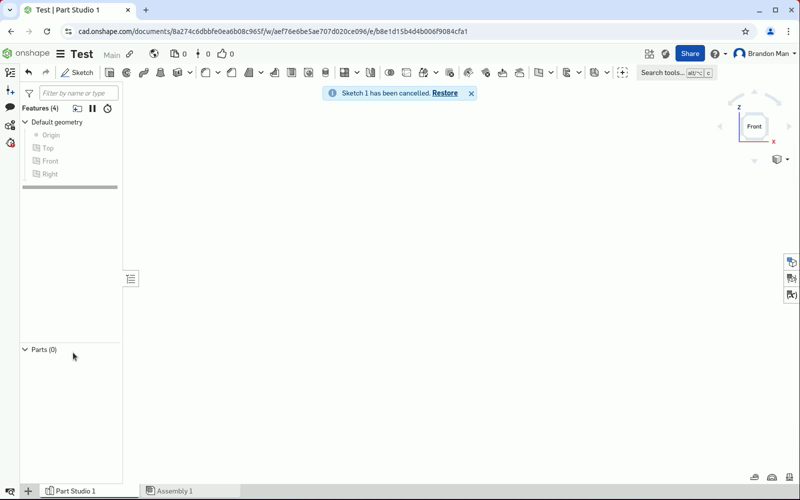
key(shift+y)
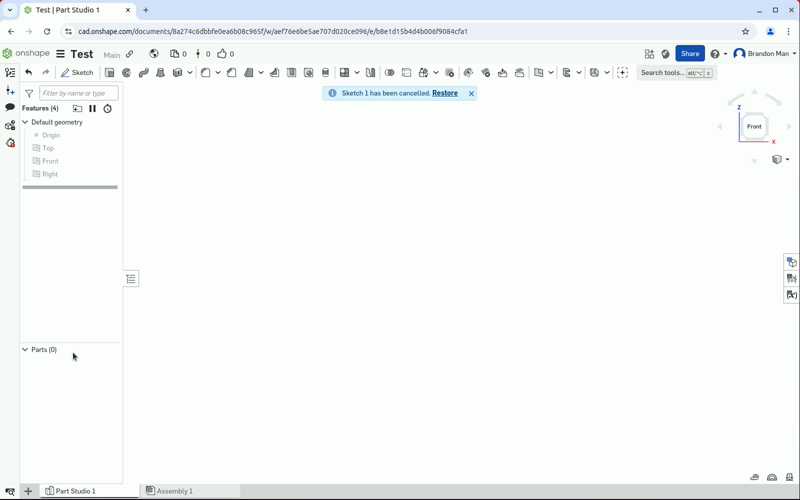
key(shift+s)
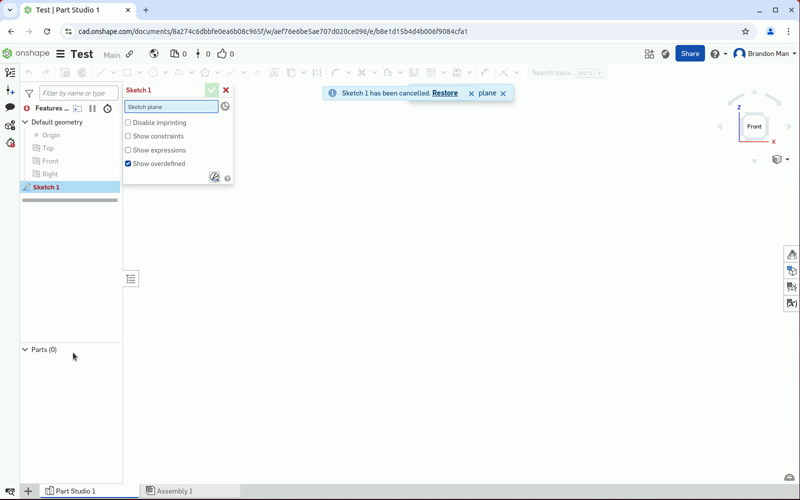
mouse_move(73, 163)
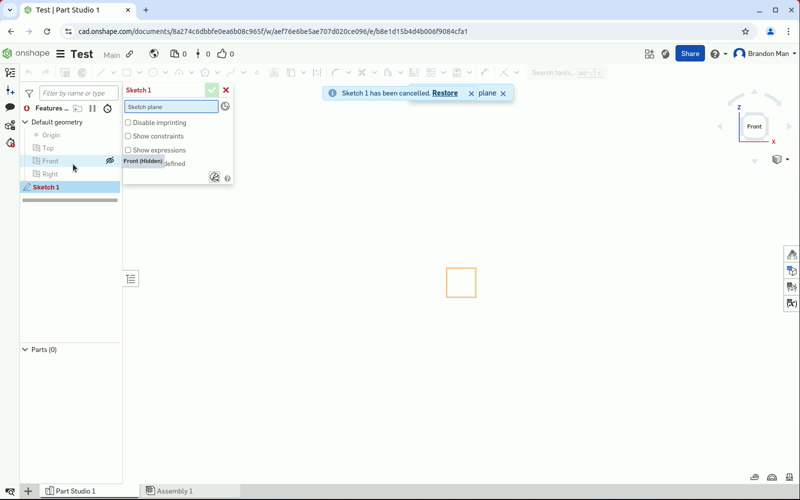
click(73, 163)
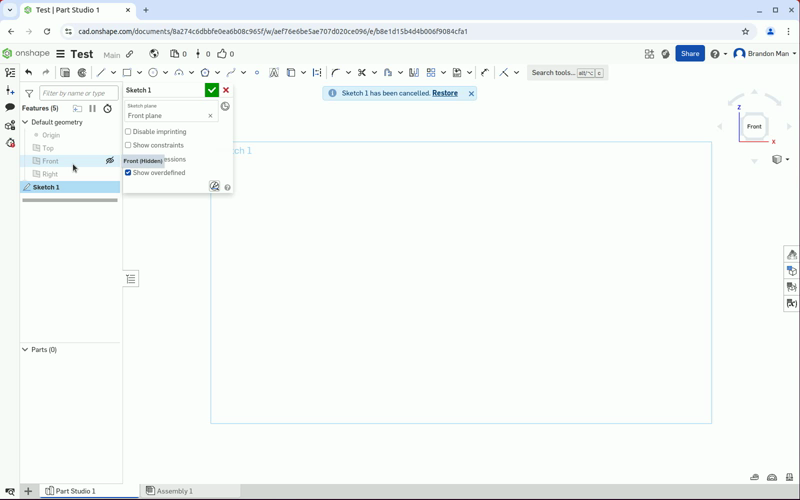
mouse_move(73, 352)
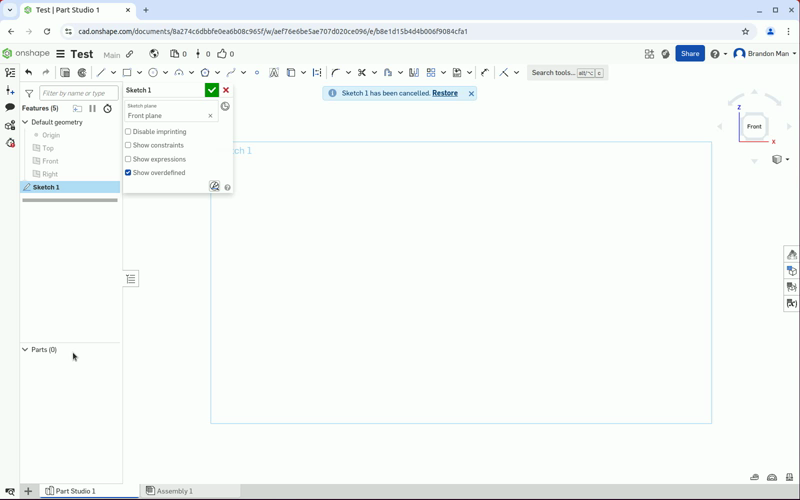
key(y)
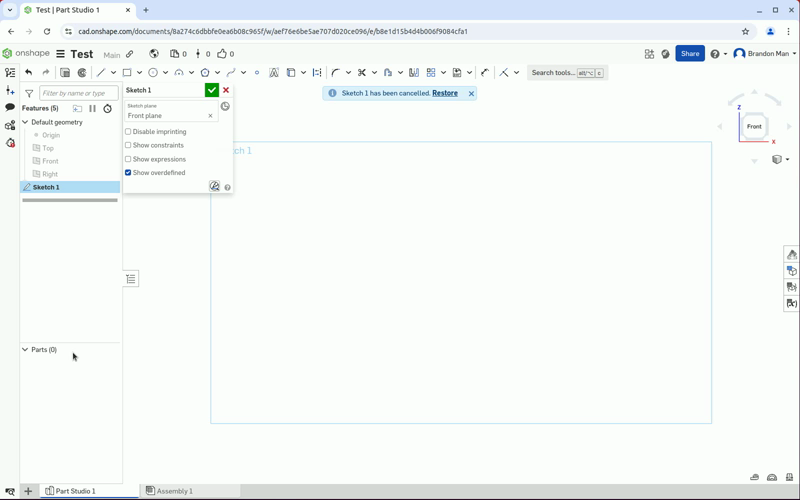
key(c)
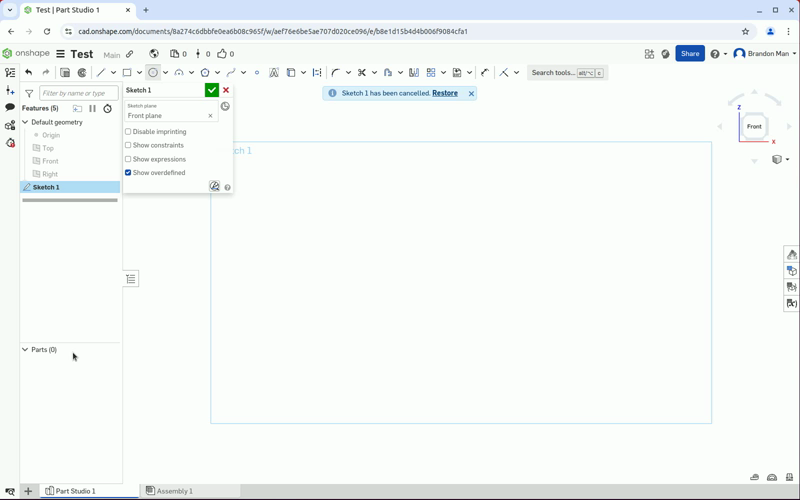
key_down(shift)
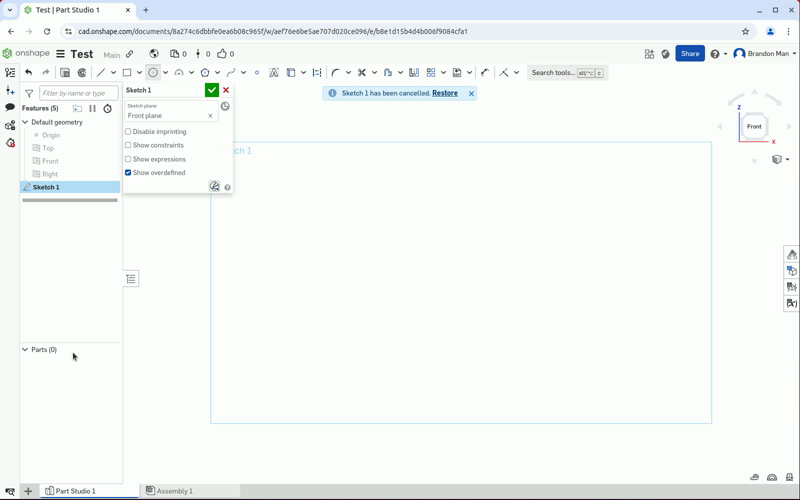
mouse_move(461, 282)
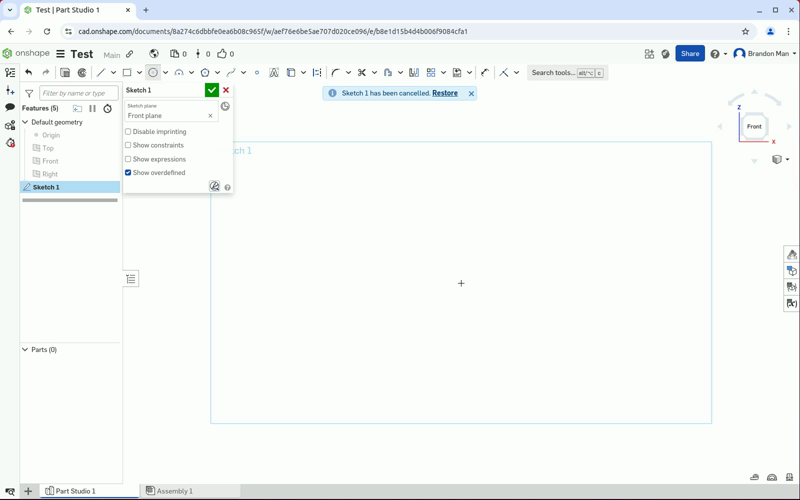
click(461, 282)
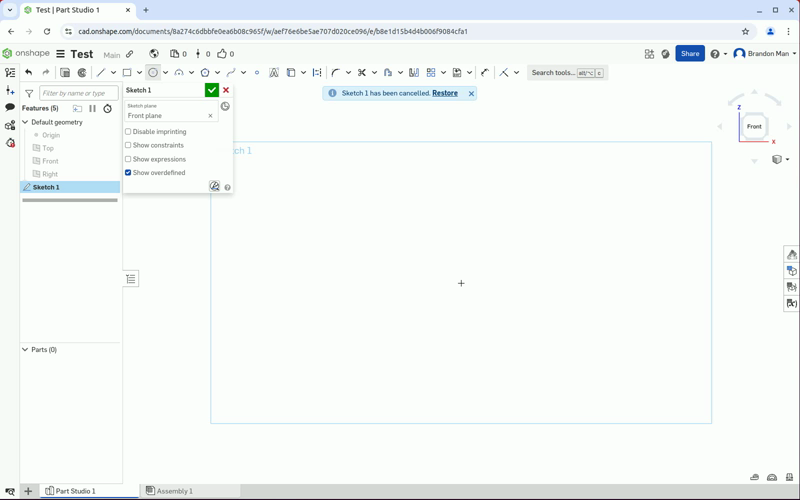
key_up(shift)
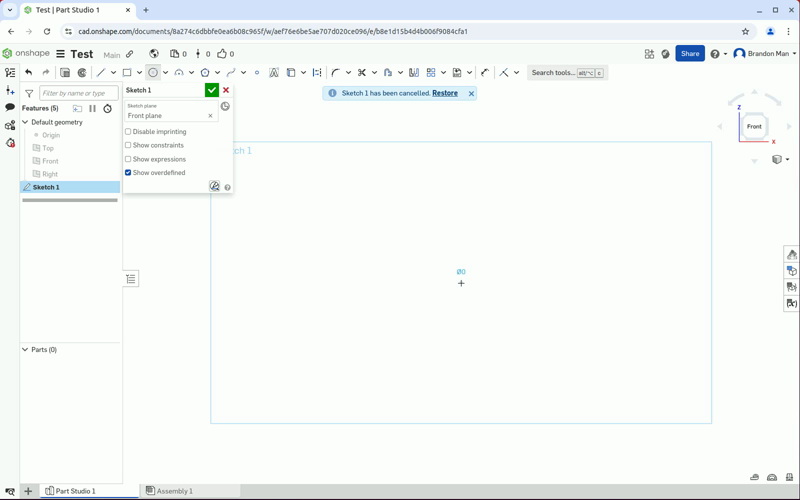
mouse_move(472, 282)
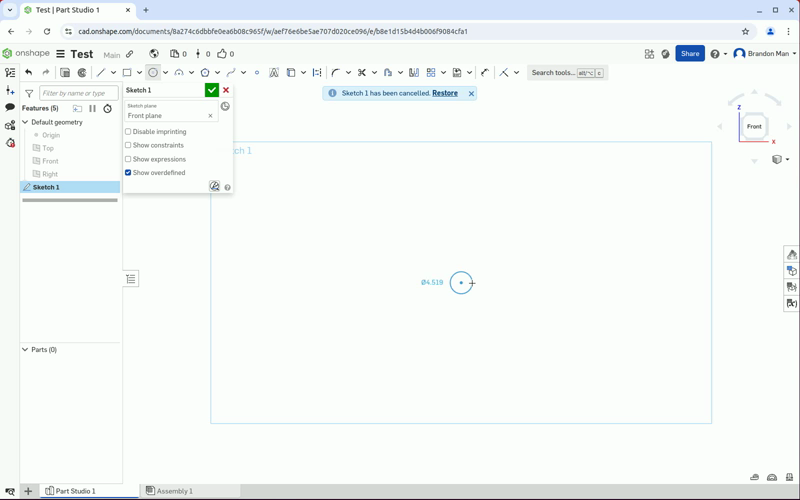
click(472, 282)
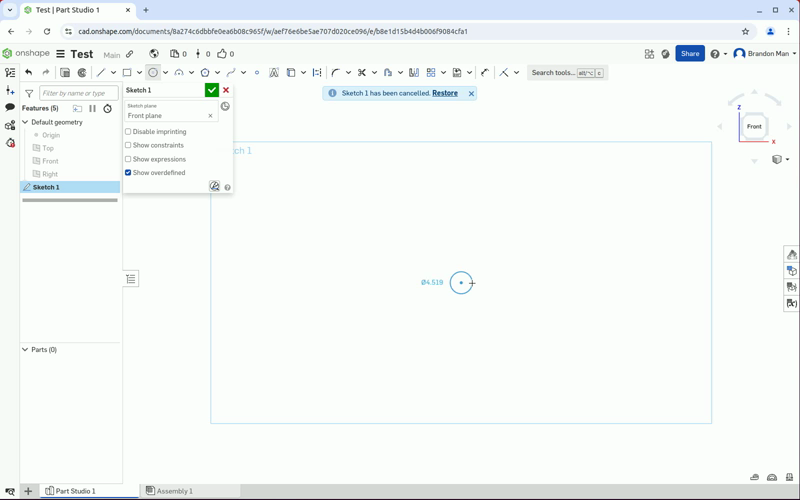
key(esc)
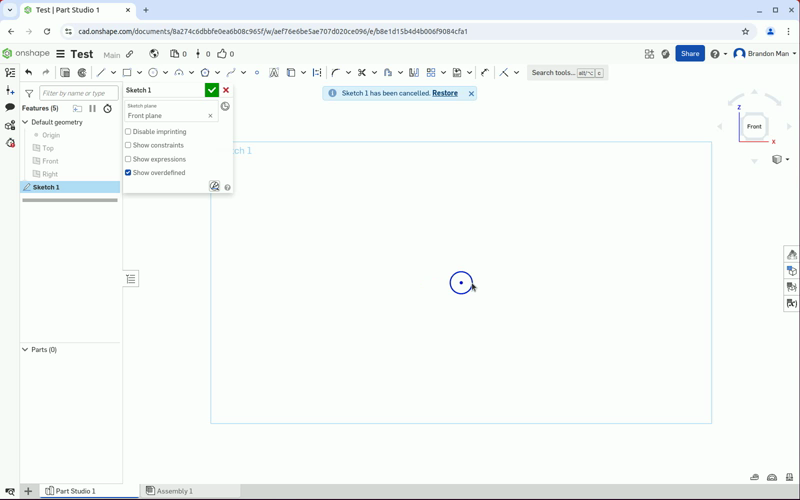
key(c)
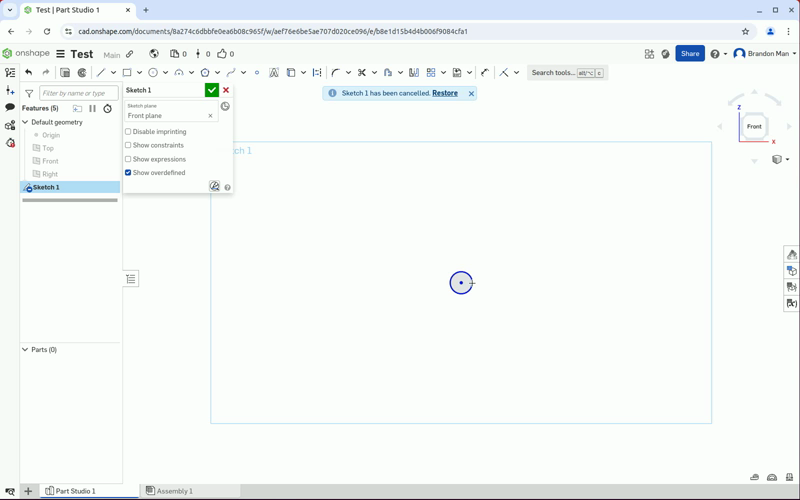
key_down(shift)
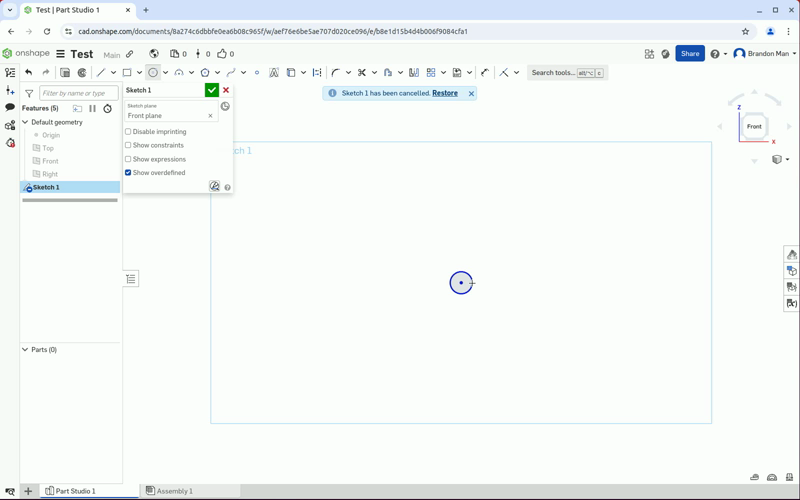
mouse_move(461, 282)
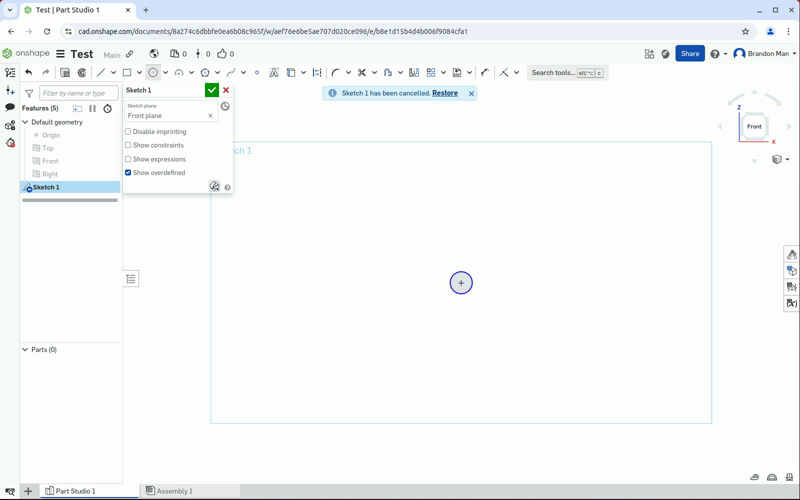
click(461, 282)
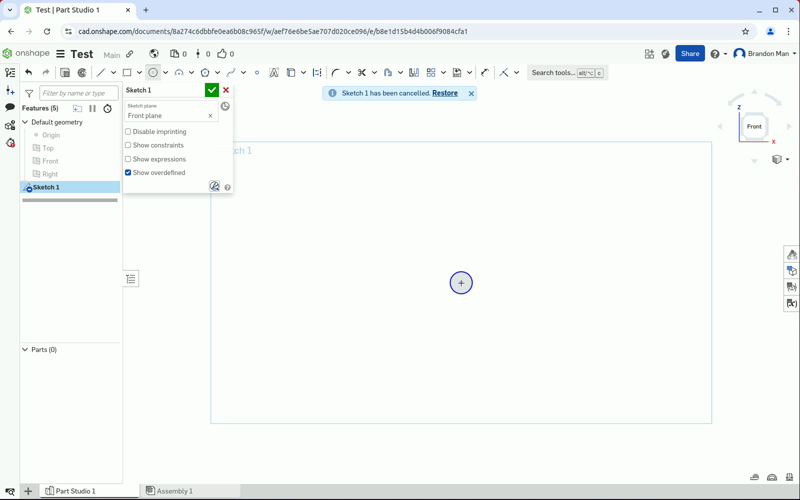
key_up(shift)
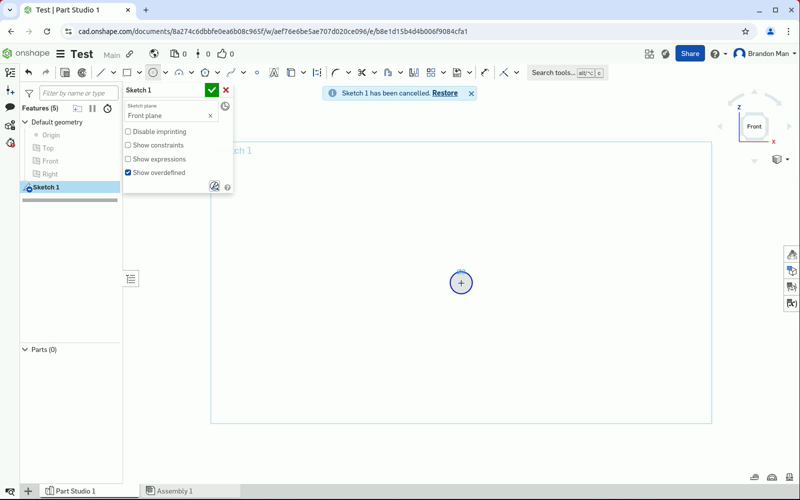
mouse_move(470, 282)
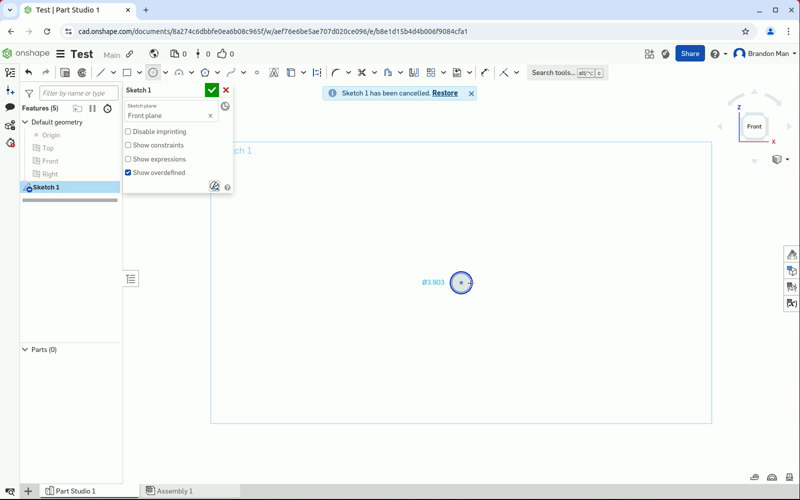
scroll(6)
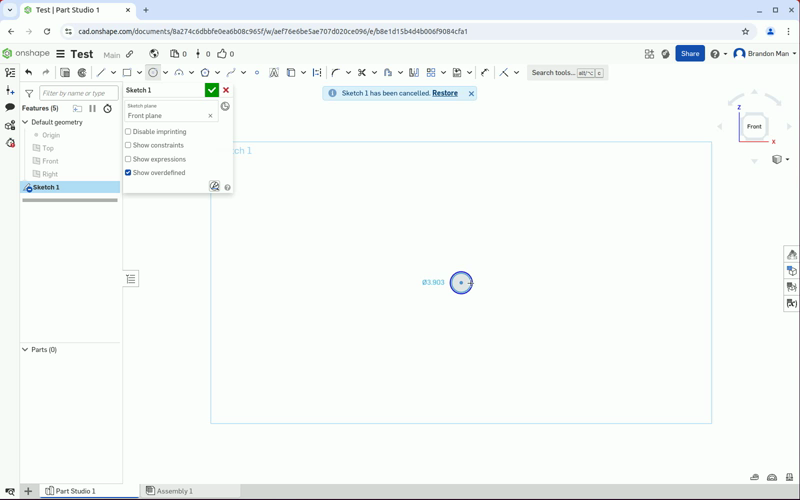
scroll(6)
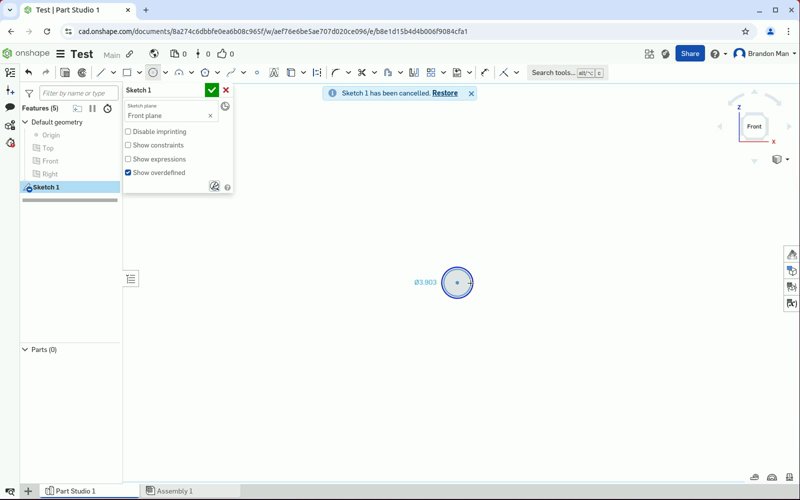
scroll(6)
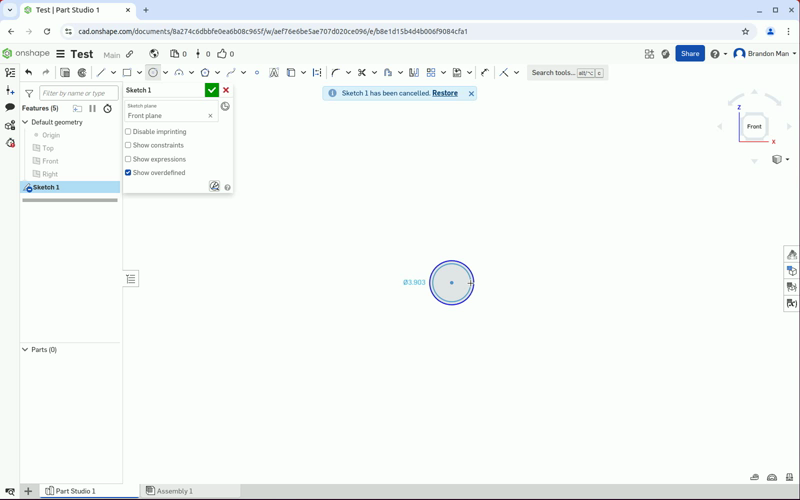
scroll(6)
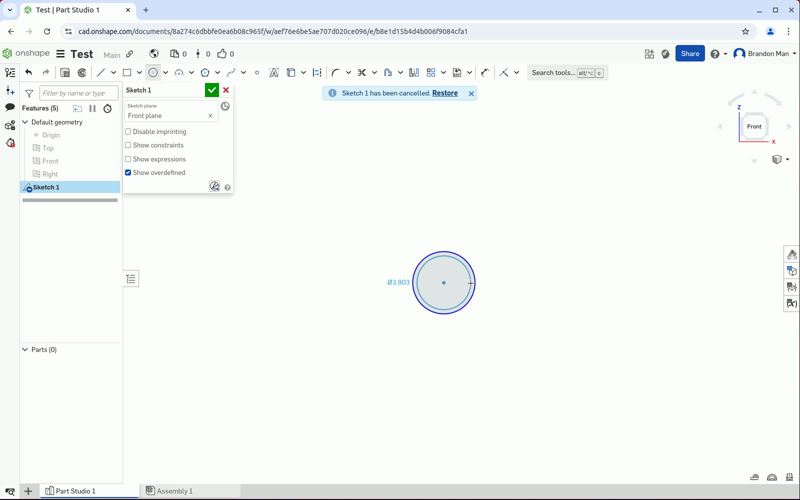
scroll(6)
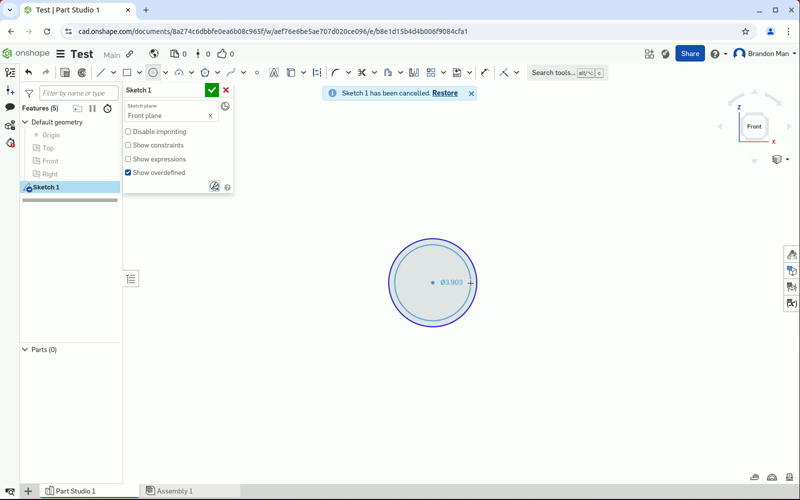
scroll(6)
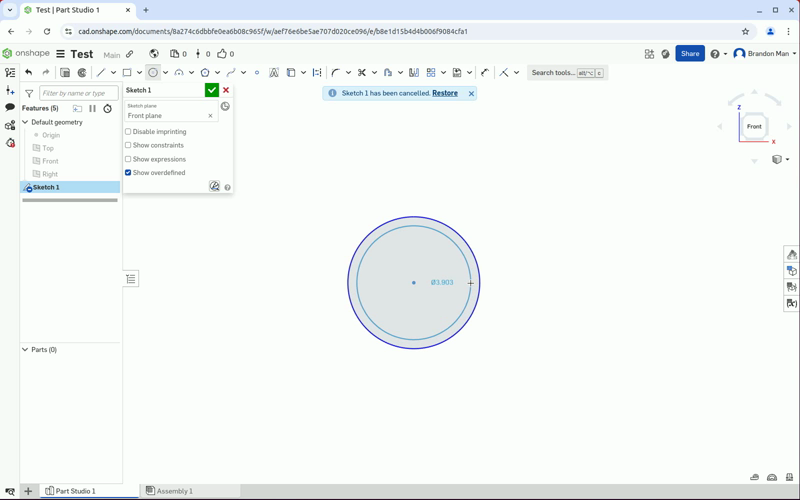
scroll(6)
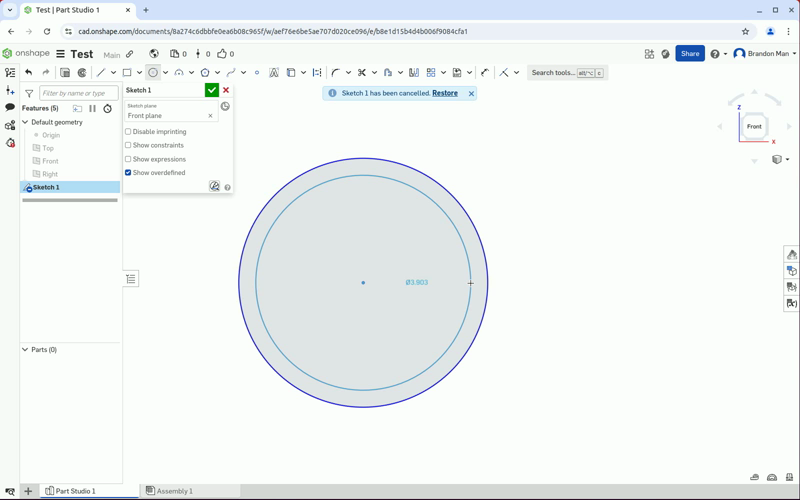
click(470, 282)
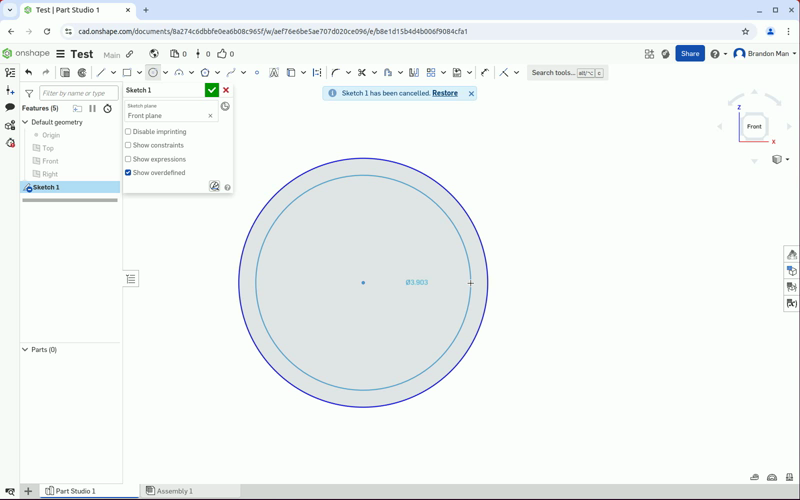
scroll(-6)
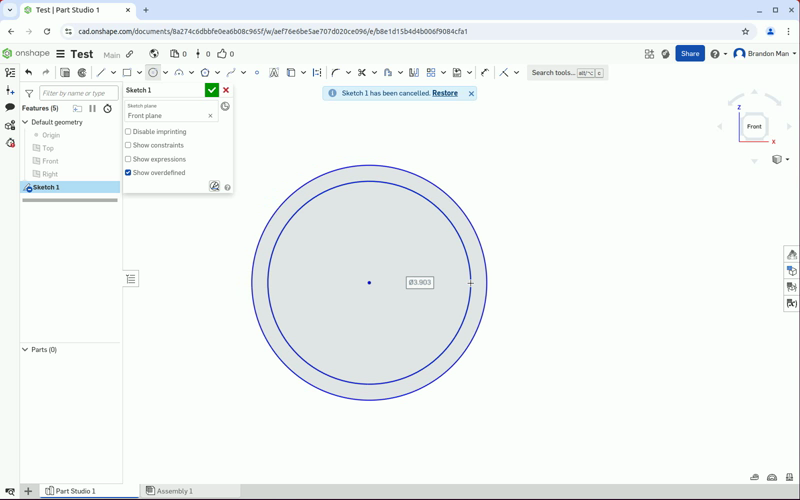
scroll(-6)
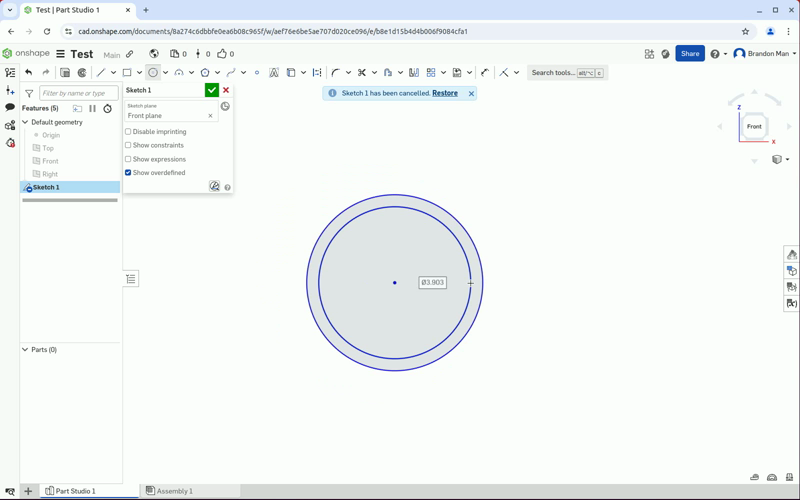
scroll(-6)
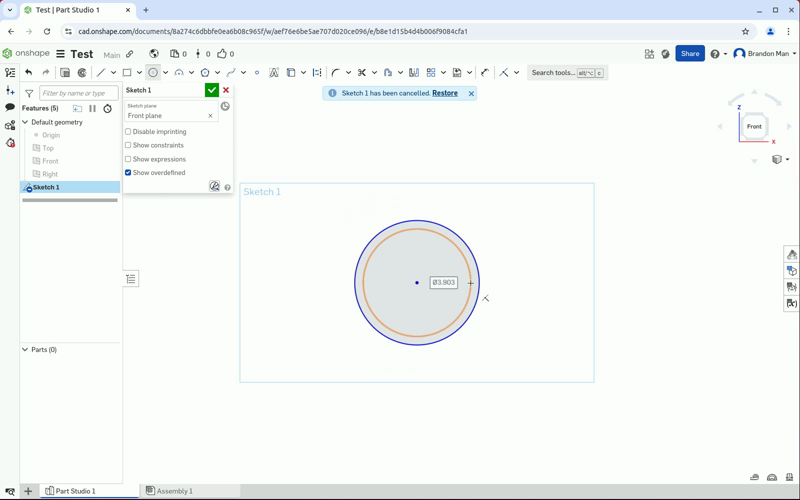
scroll(-6)
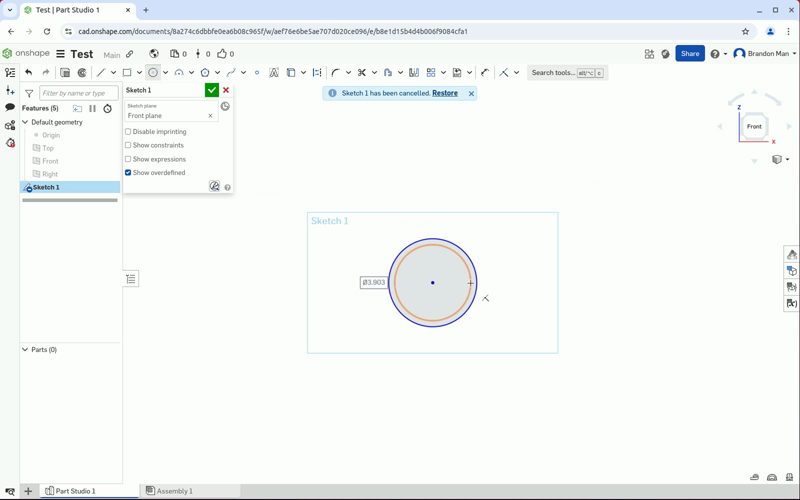
scroll(-6)
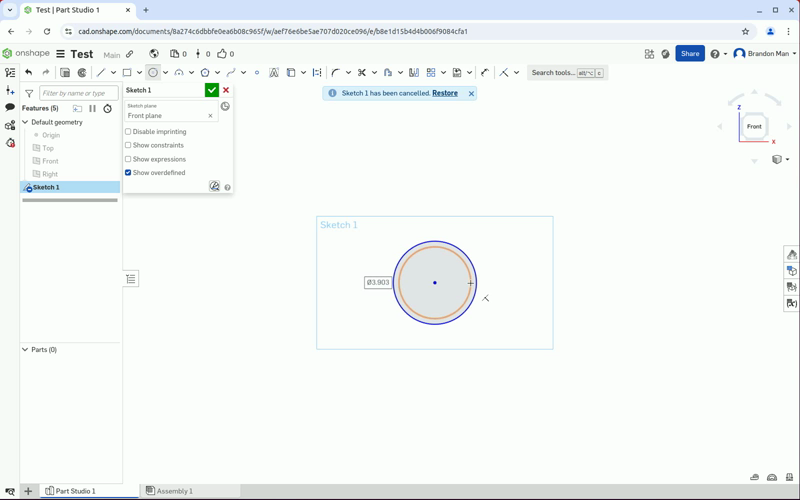
scroll(-6)
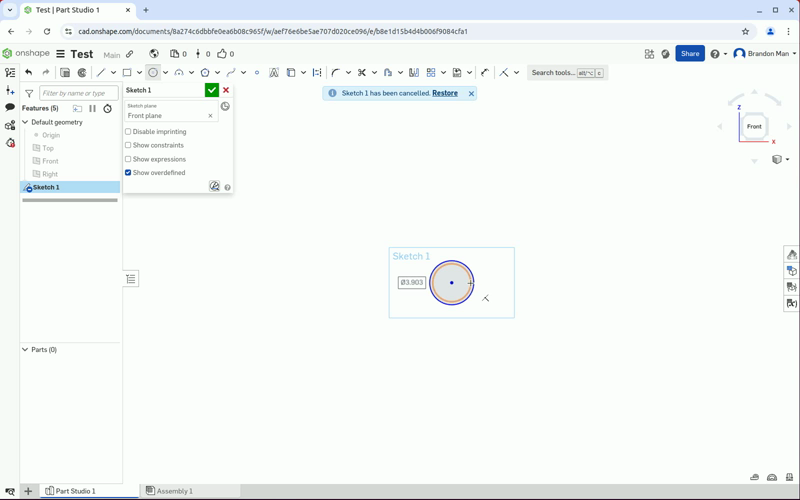
scroll(-6)
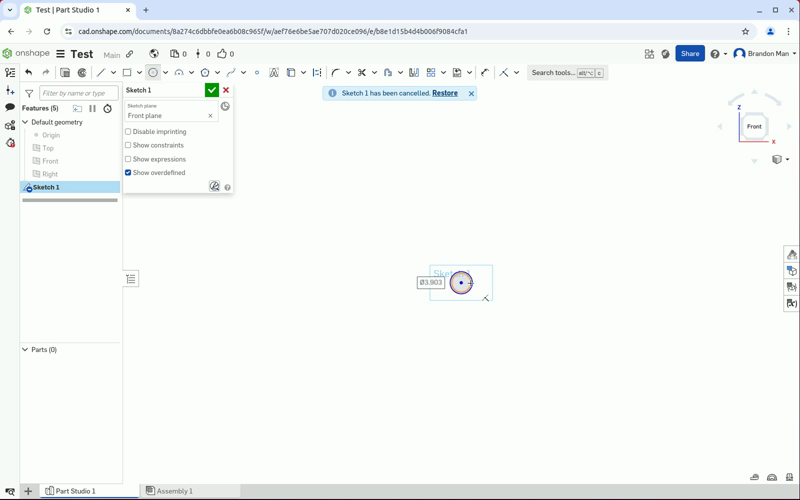
key(esc)
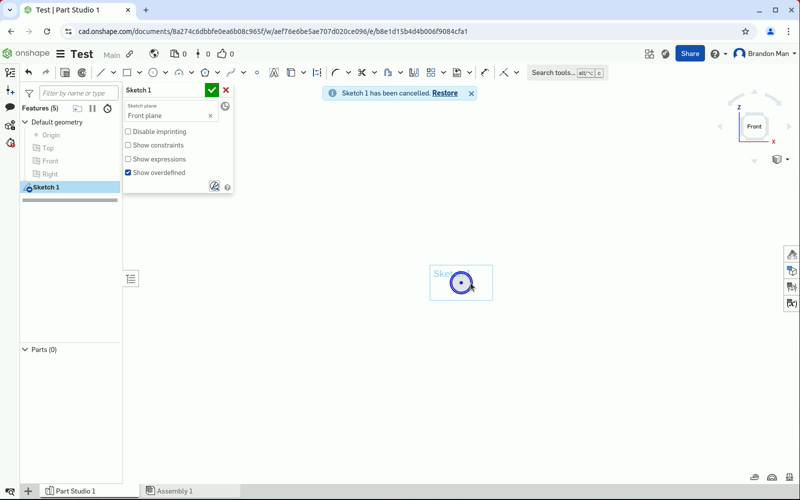
mouse_move(452, 280)
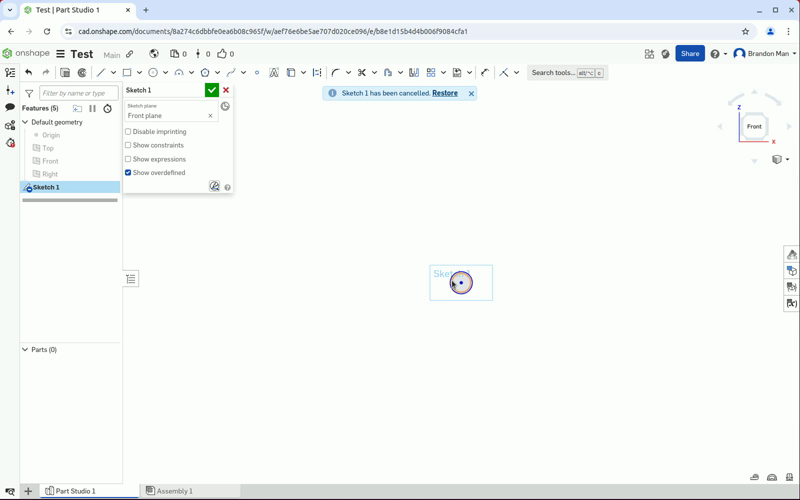
scroll(6)
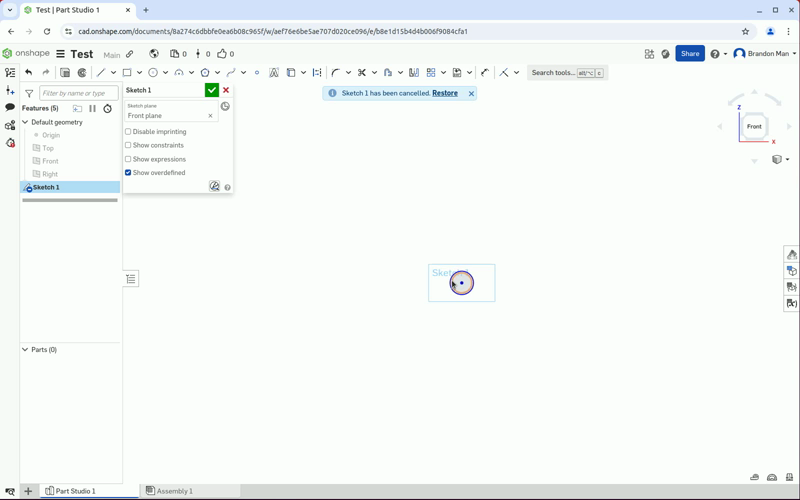
scroll(6)
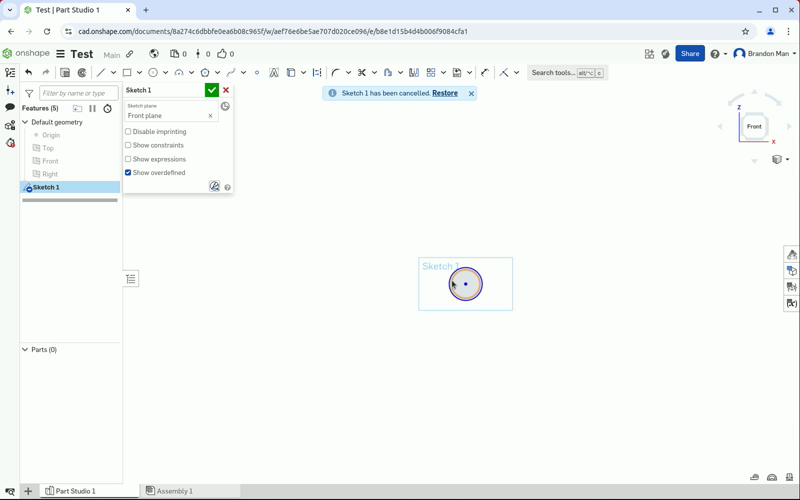
scroll(6)
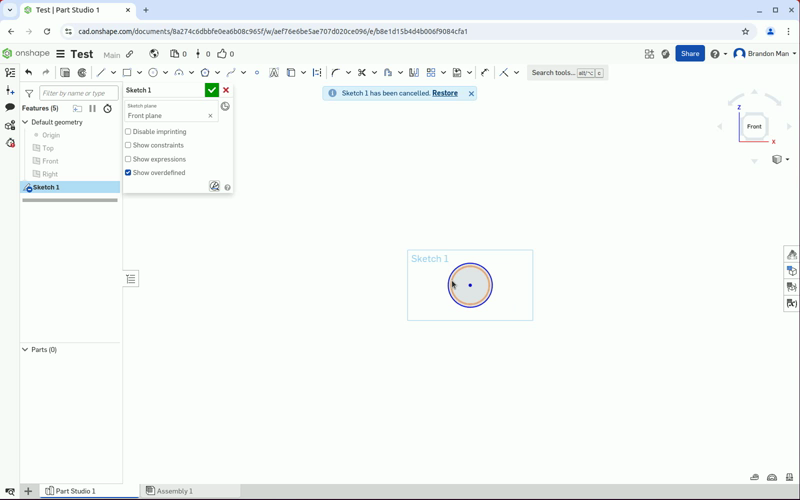
scroll(6)
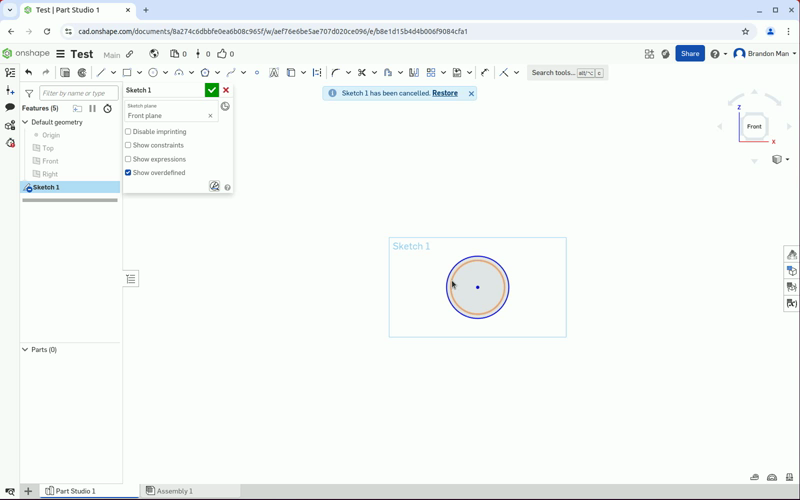
scroll(6)
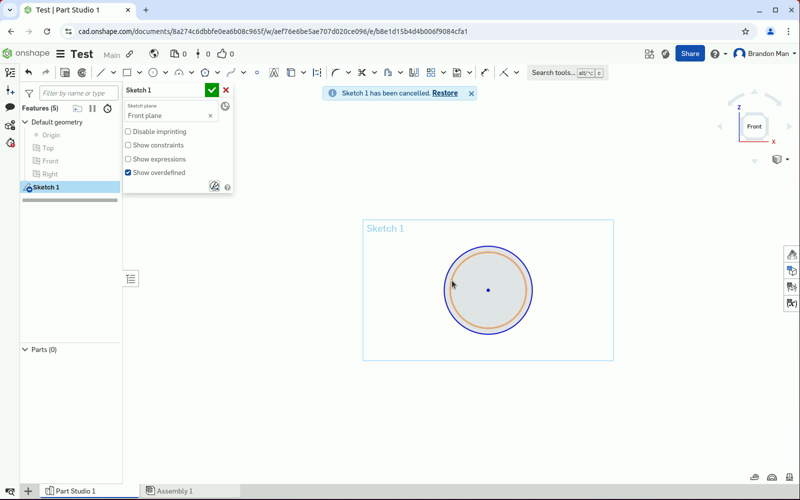
scroll(6)
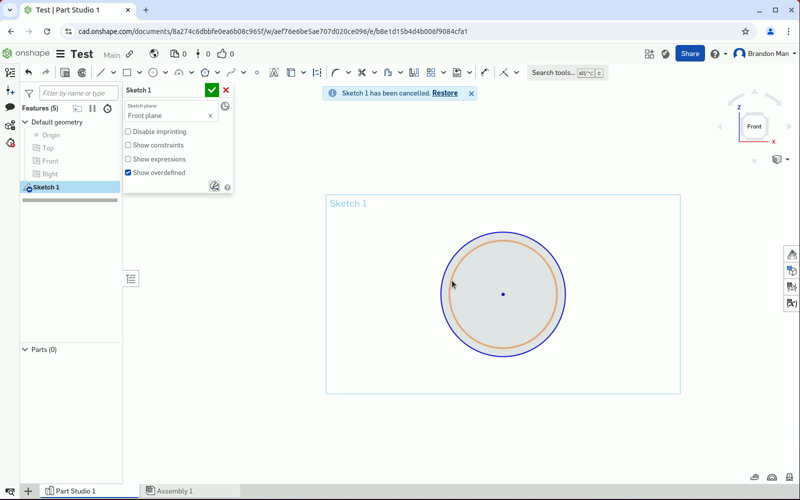
scroll(6)
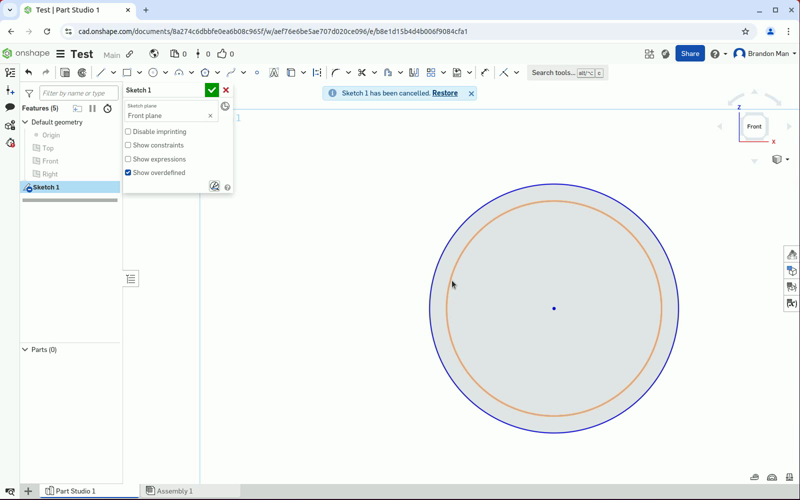
click(452, 280)
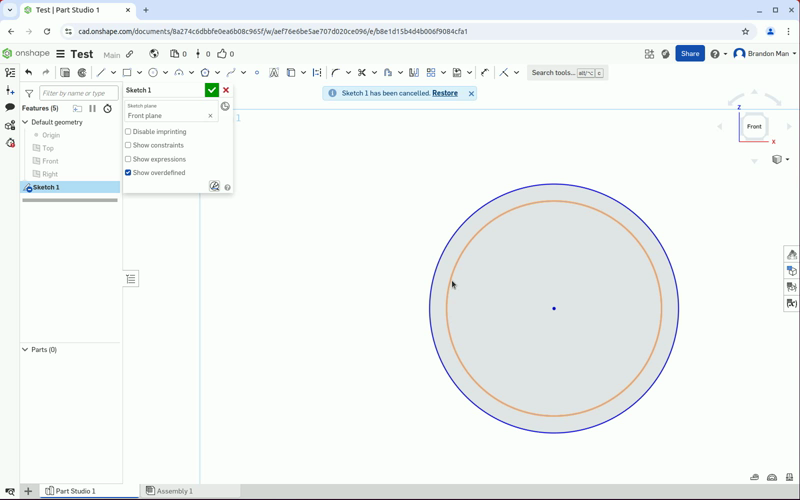
scroll(-6)
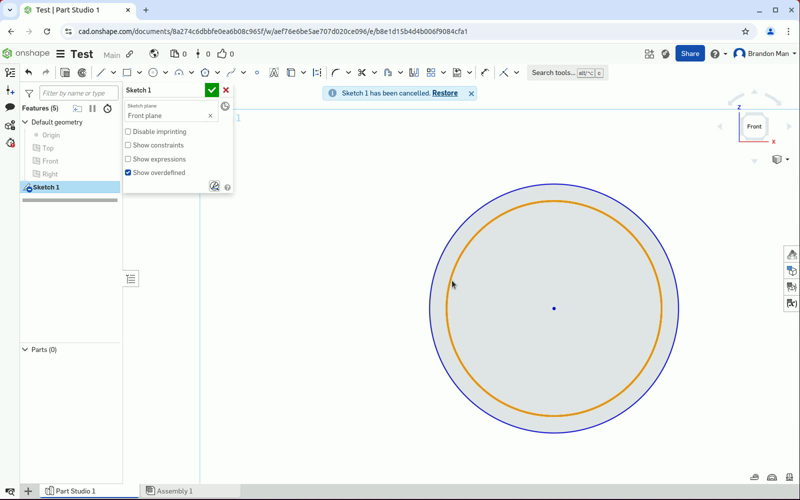
scroll(-6)
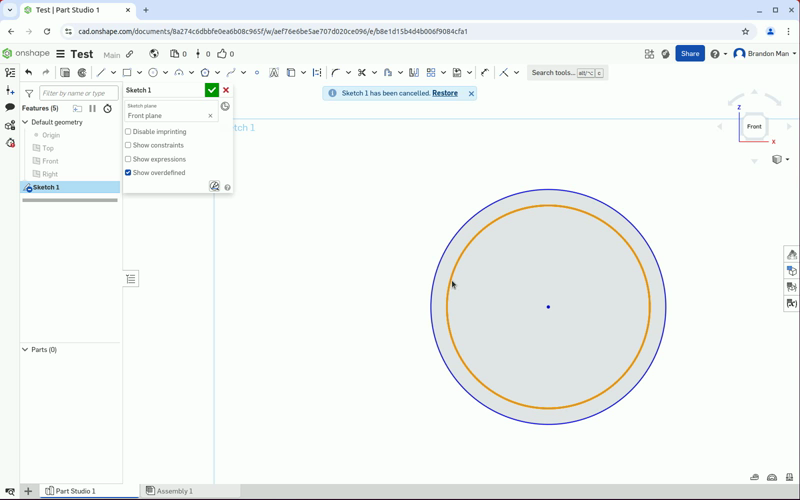
scroll(-6)
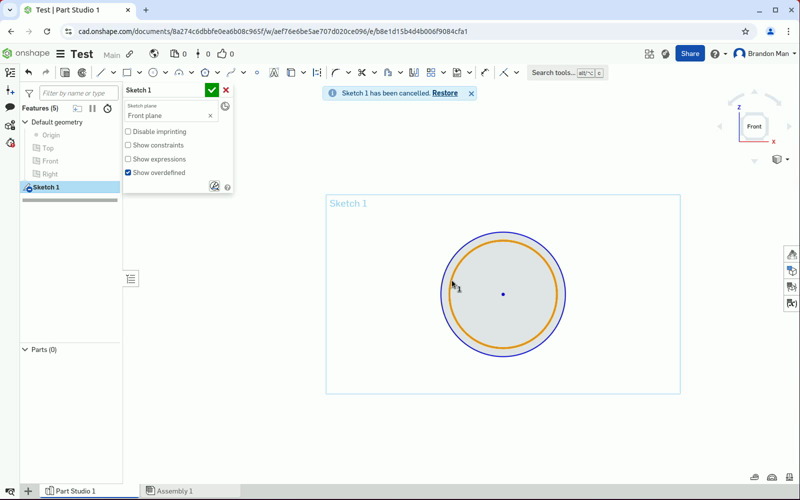
scroll(-6)
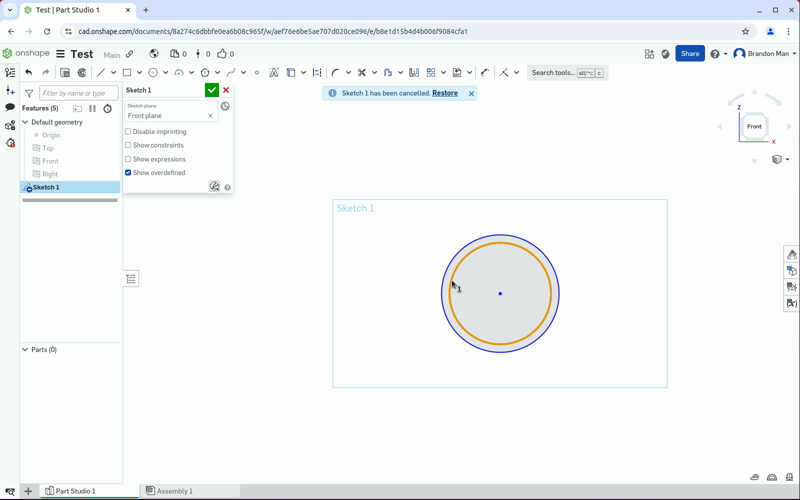
scroll(-6)
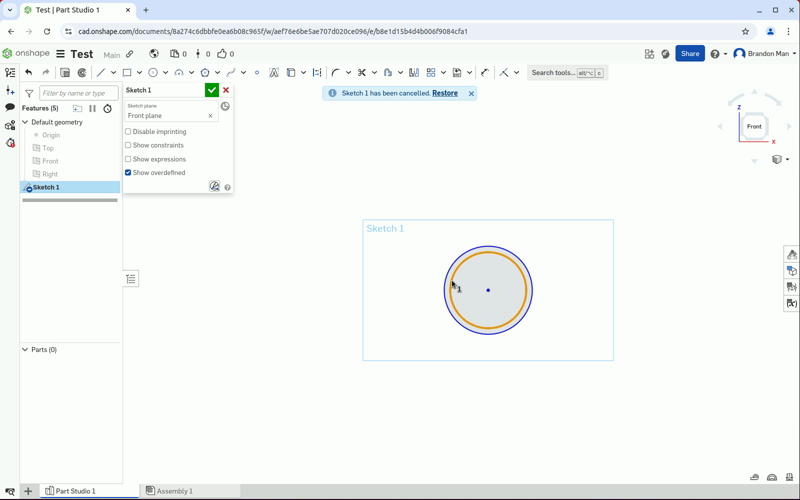
scroll(-6)
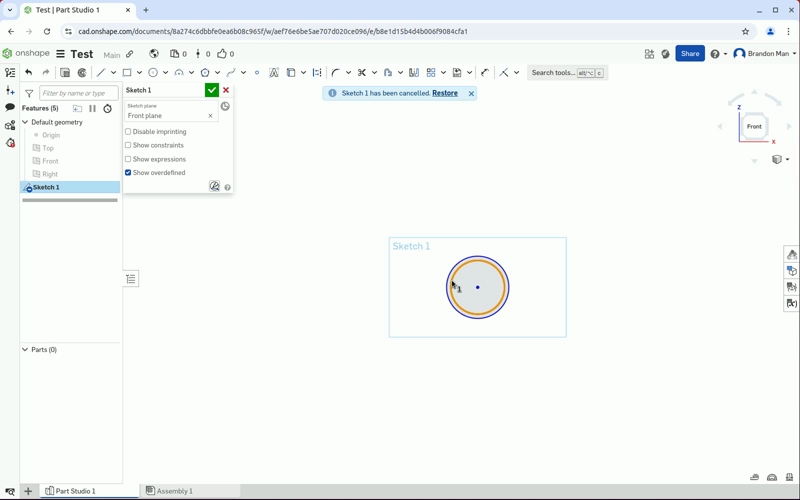
scroll(-6)
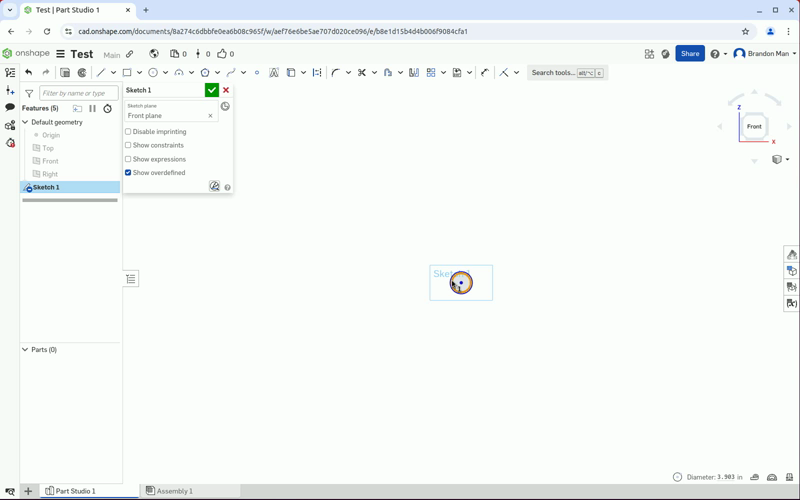
mouse_move(73, 352)
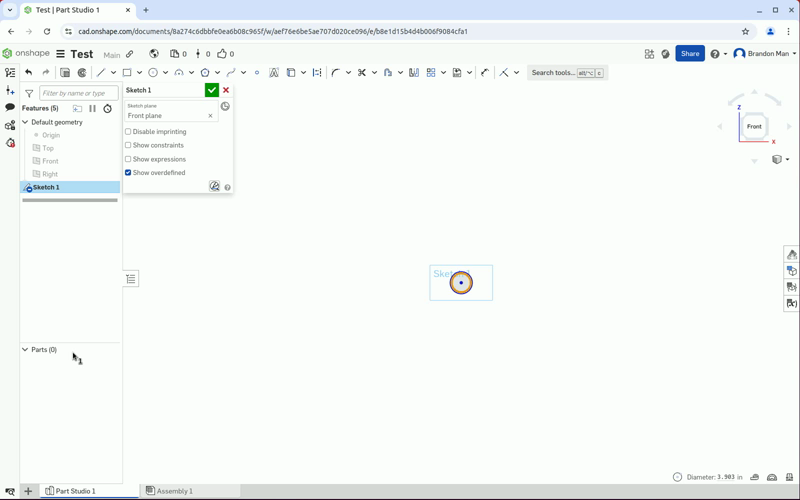
key(shift+y)
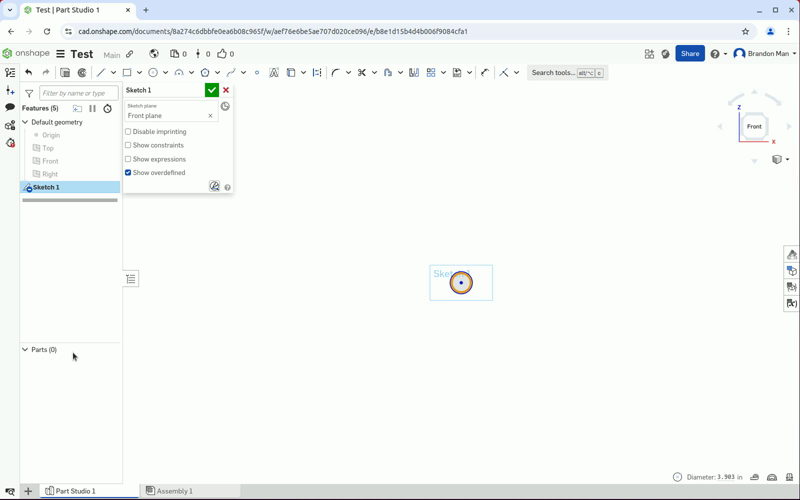
key(shift+e)
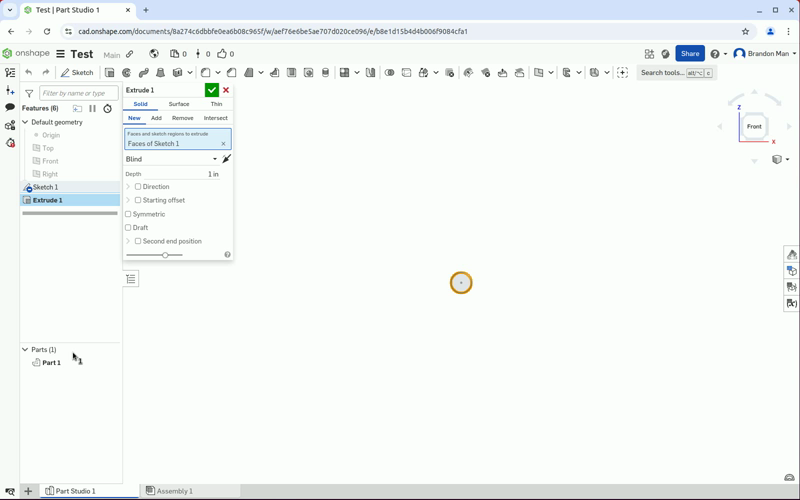
mouse_move(143, 106)
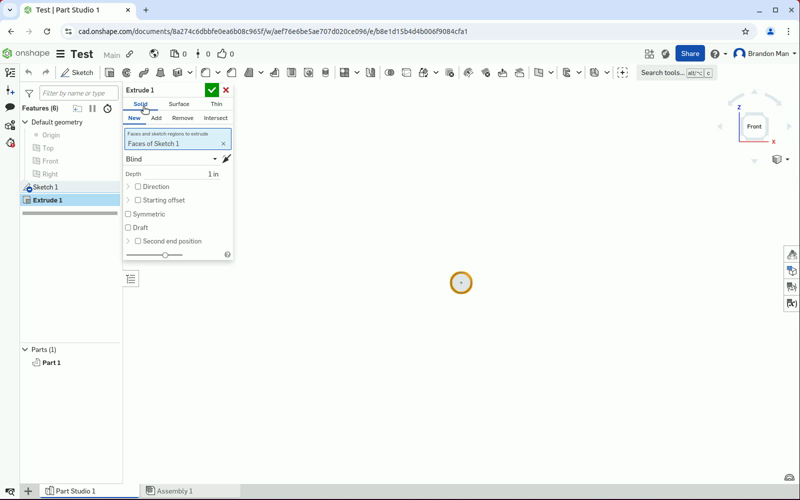
click(143, 106)
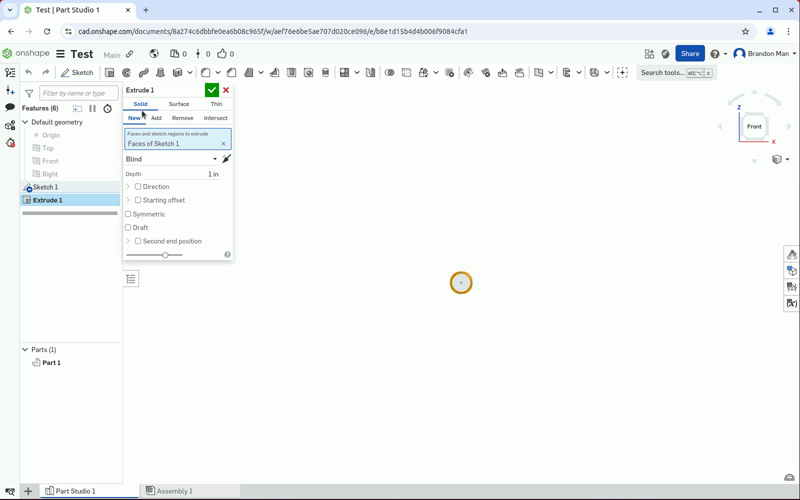
mouse_move(137, 120)
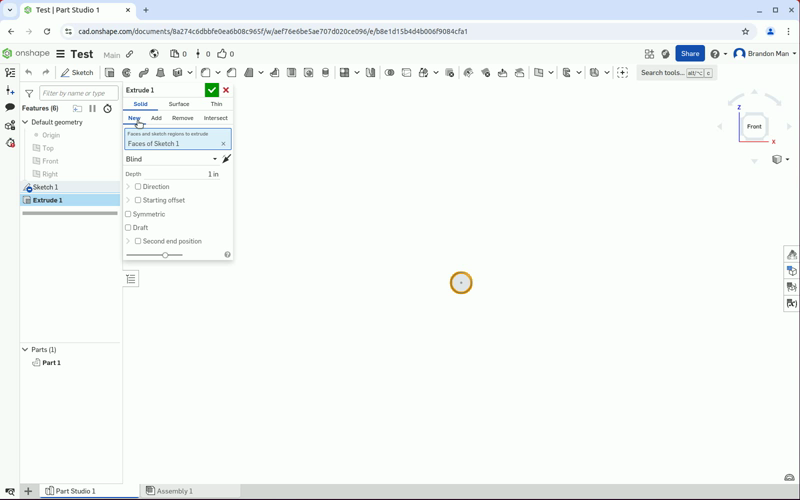
click(137, 120)
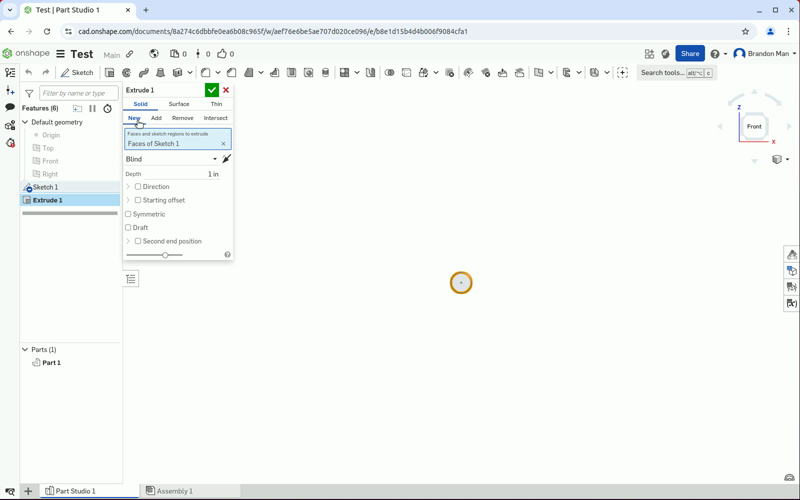
key(tab, 4)
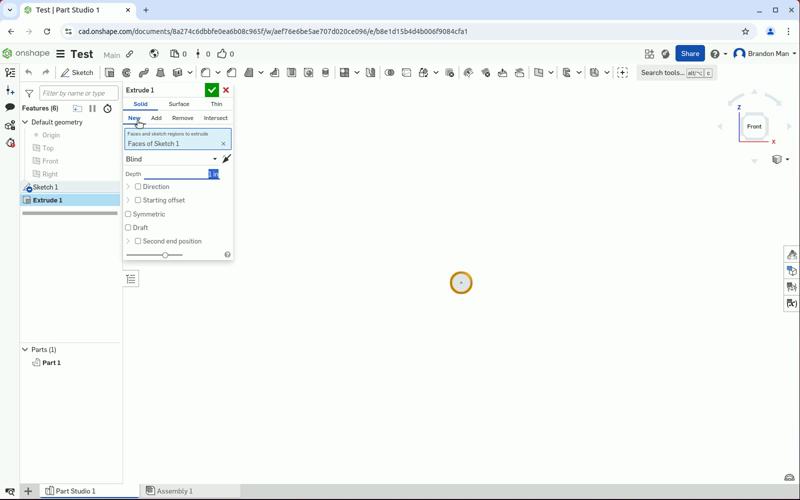
text(23.108)
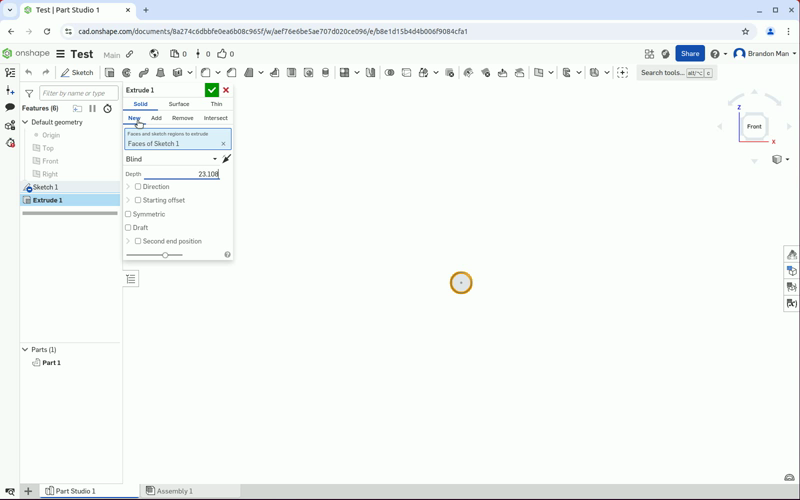
key(enter)
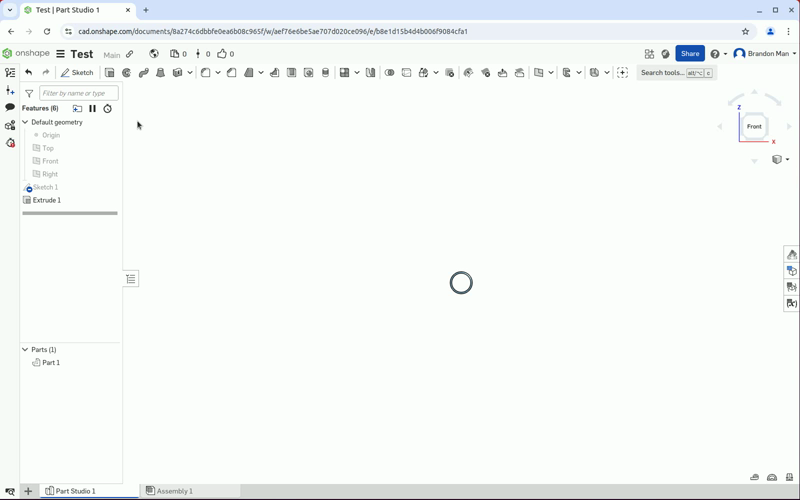
key(shift+h)
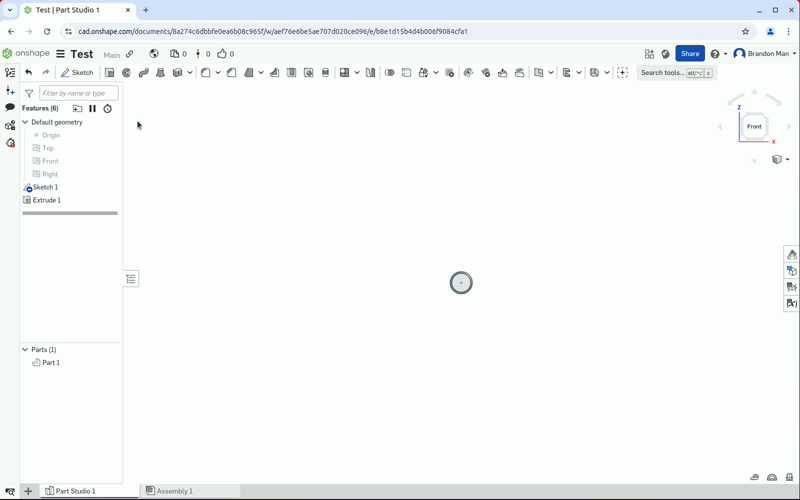
key(shift+h)
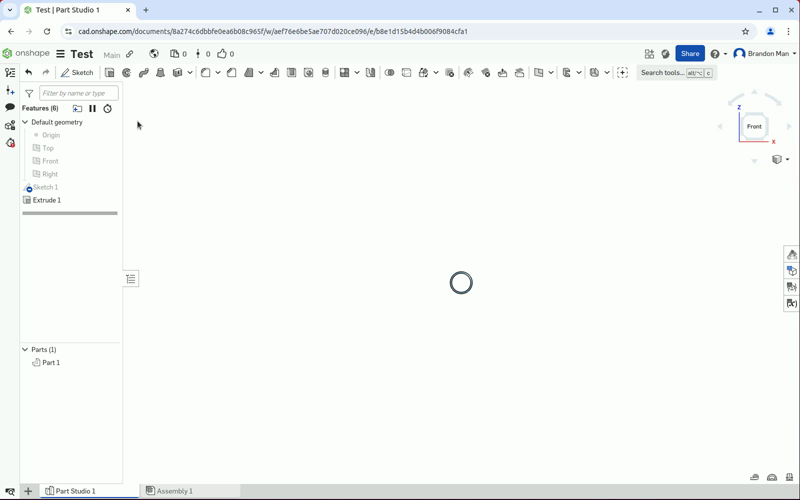
mouse_move(73, 189)
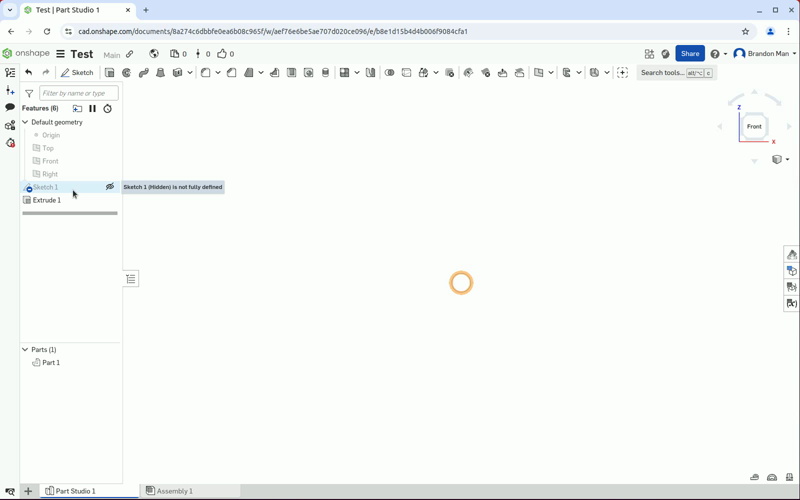
click(73, 189)
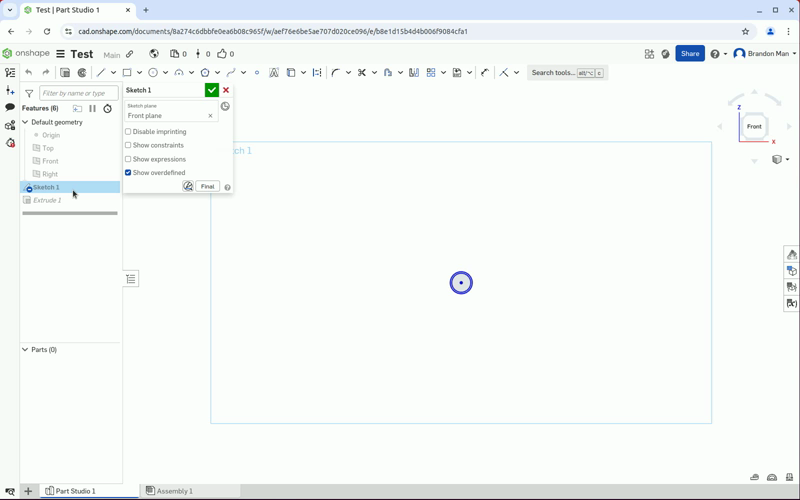
mouse_move(229, 92)
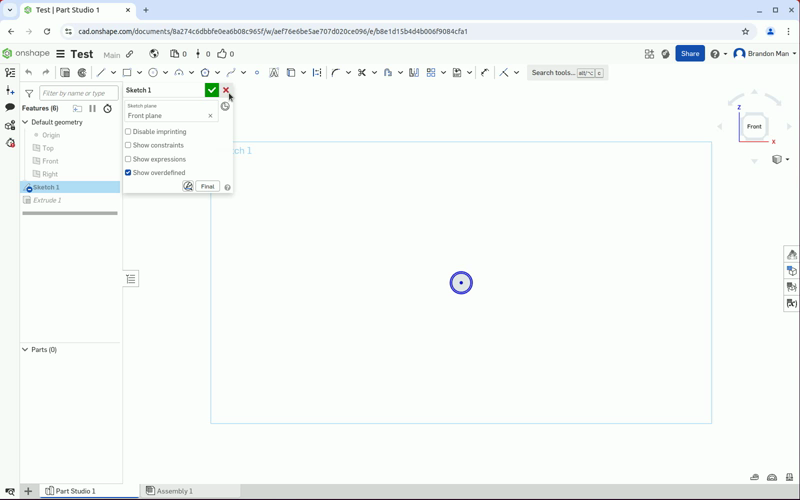
click(229, 92)
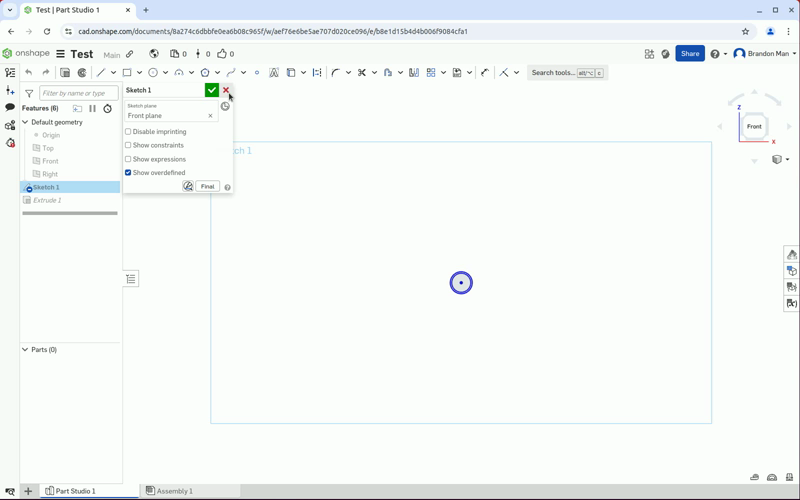
key(shift+s)
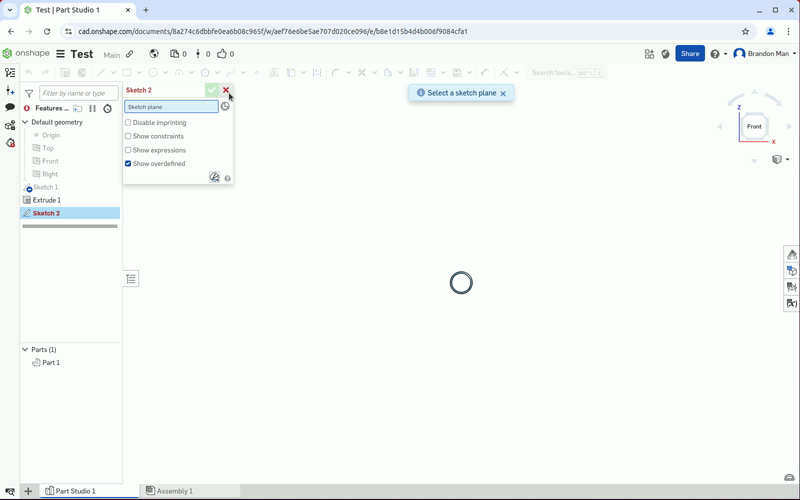
mouse_move(73, 163)
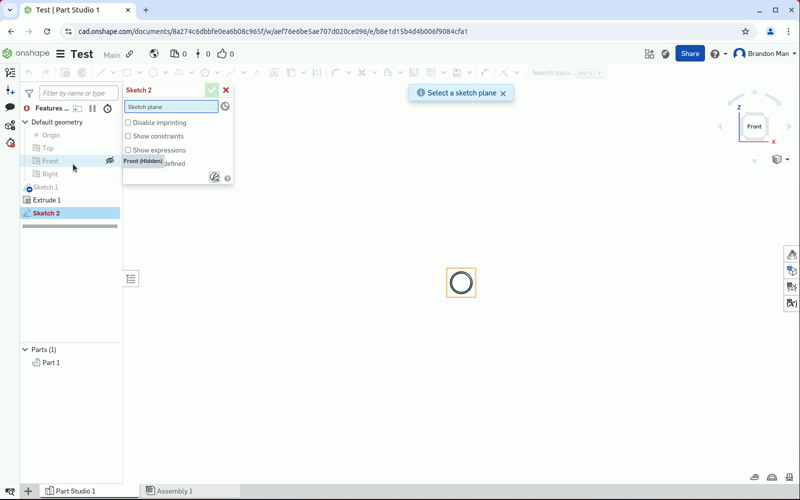
click(73, 163)
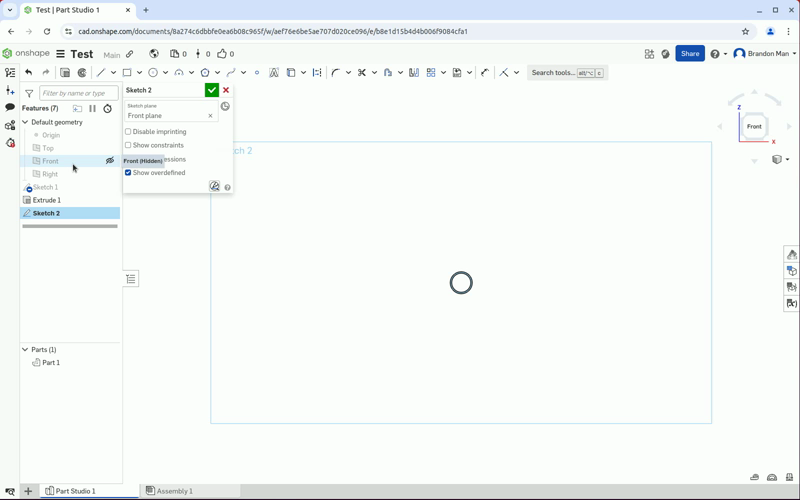
mouse_move(73, 352)
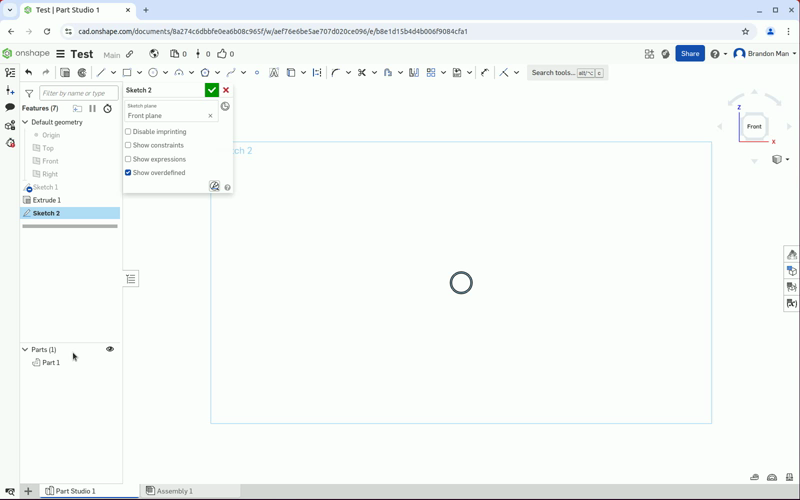
key(y)
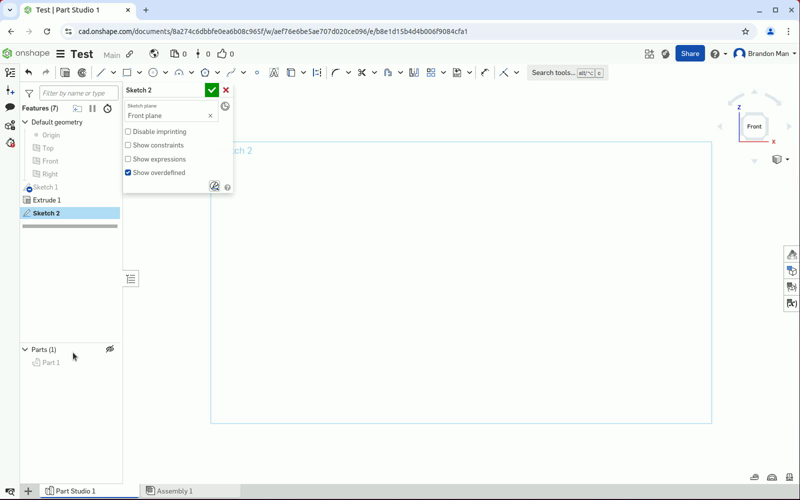
key(c)
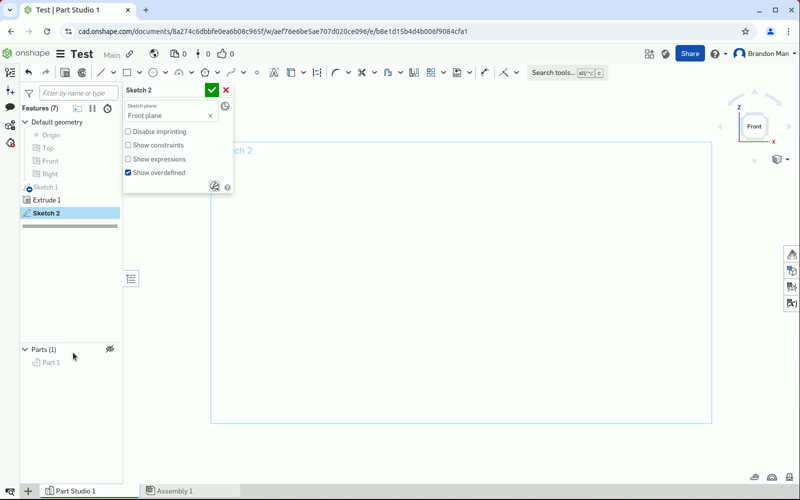
key_down(shift)
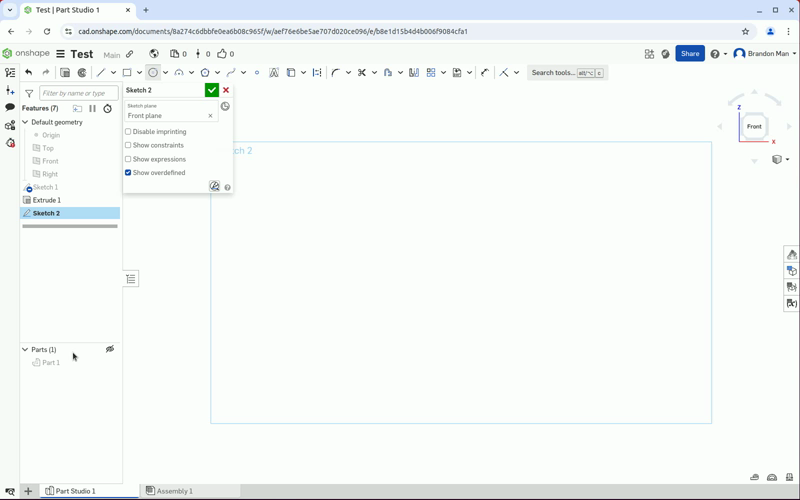
mouse_move(460, 282)
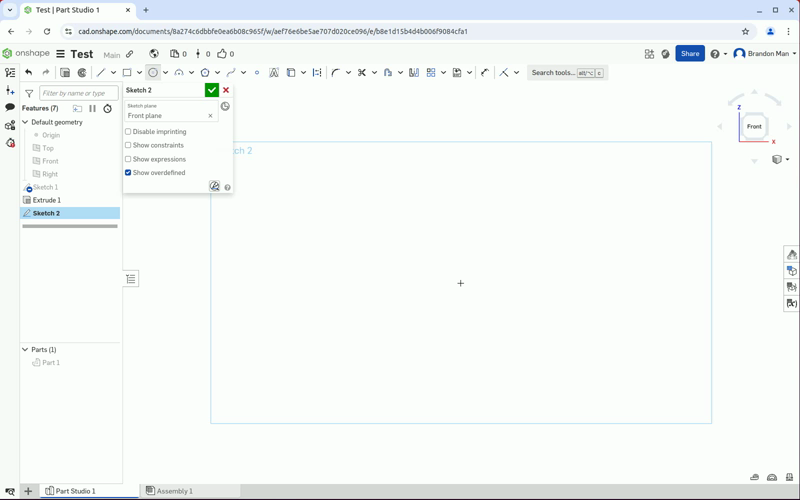
click(460, 282)
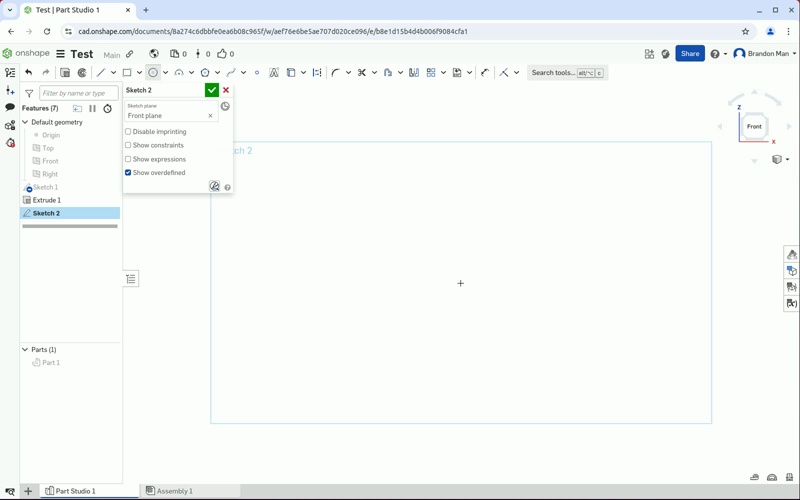
key_up(shift)
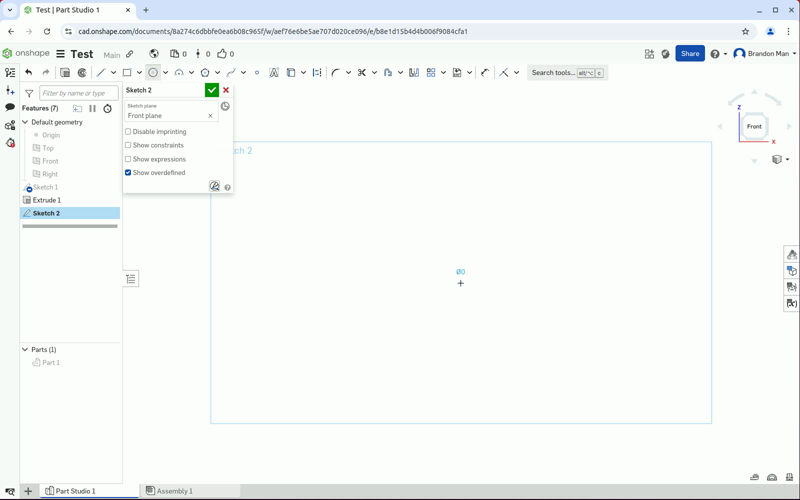
mouse_move(470, 282)
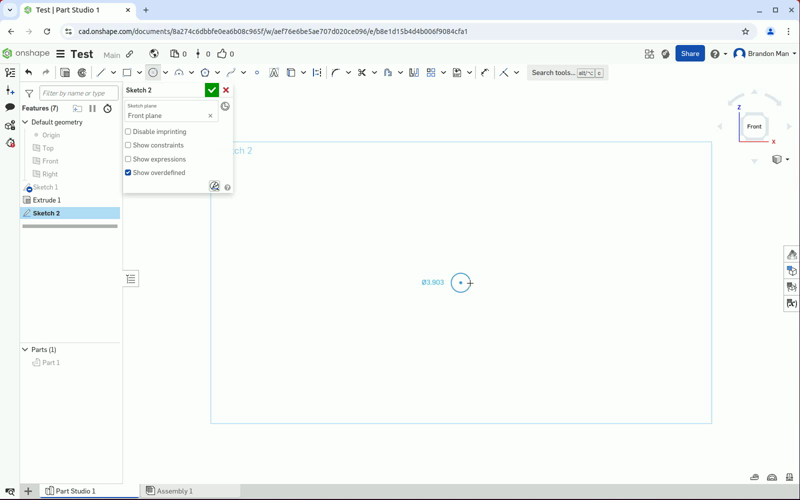
click(470, 282)
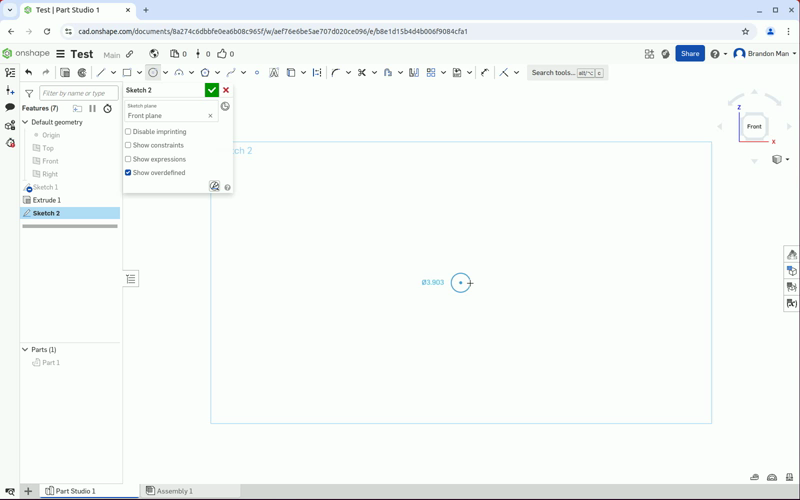
key(esc)
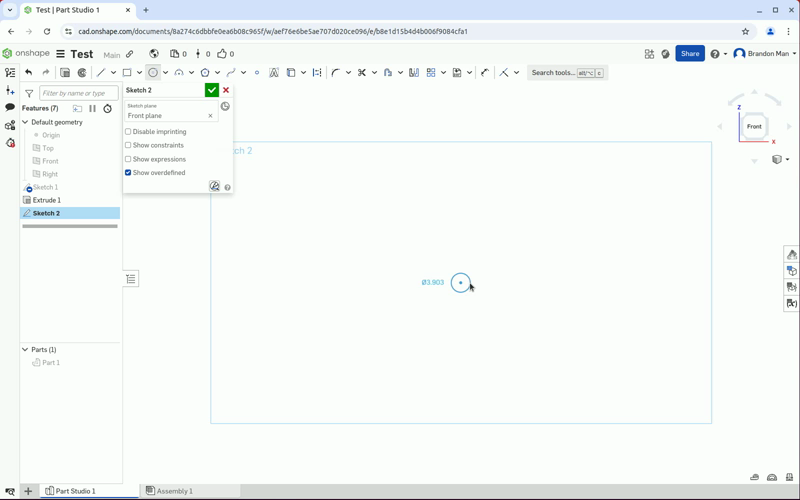
mouse_move(459, 282)
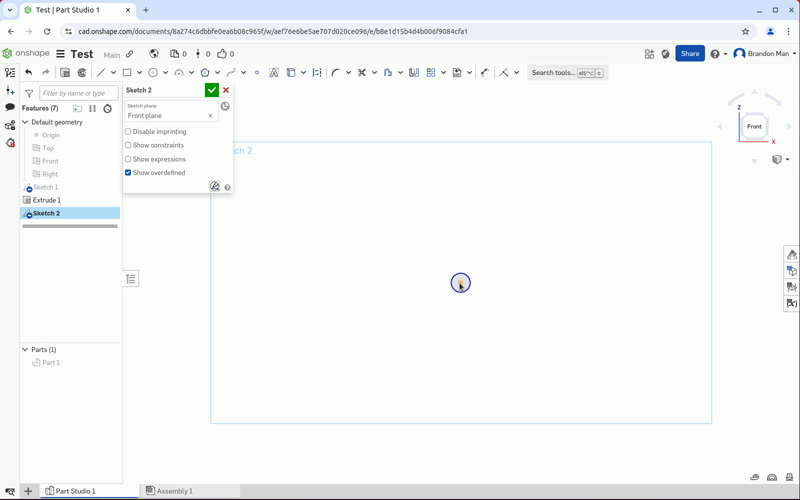
scroll(6)
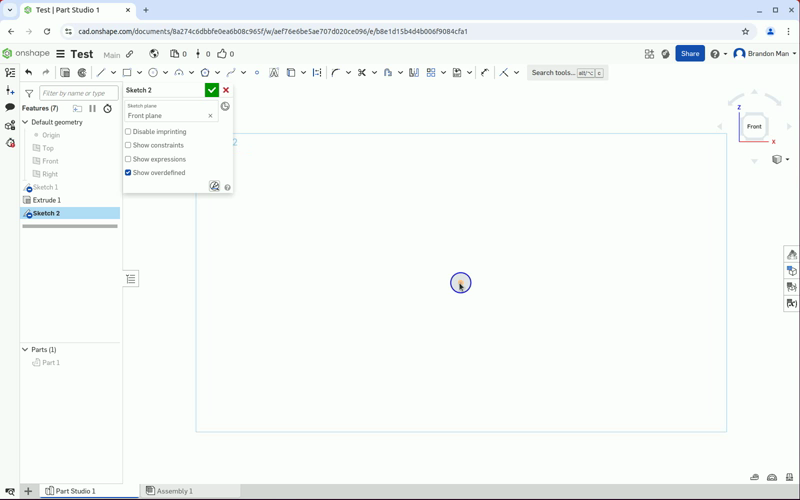
scroll(6)
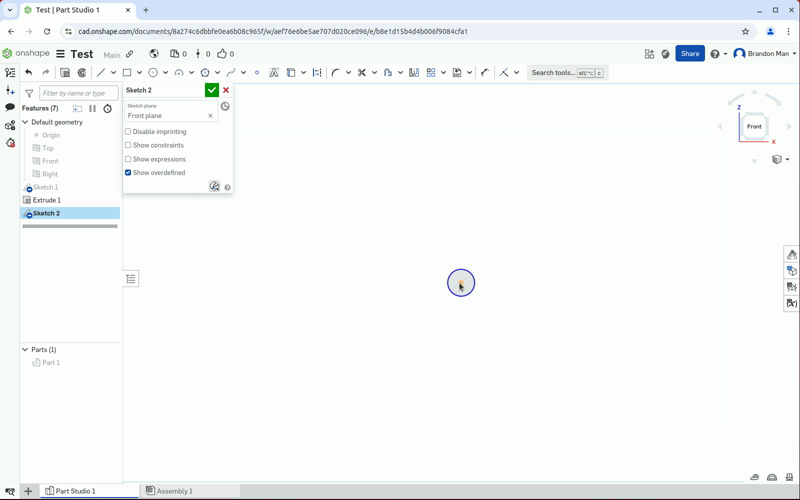
scroll(6)
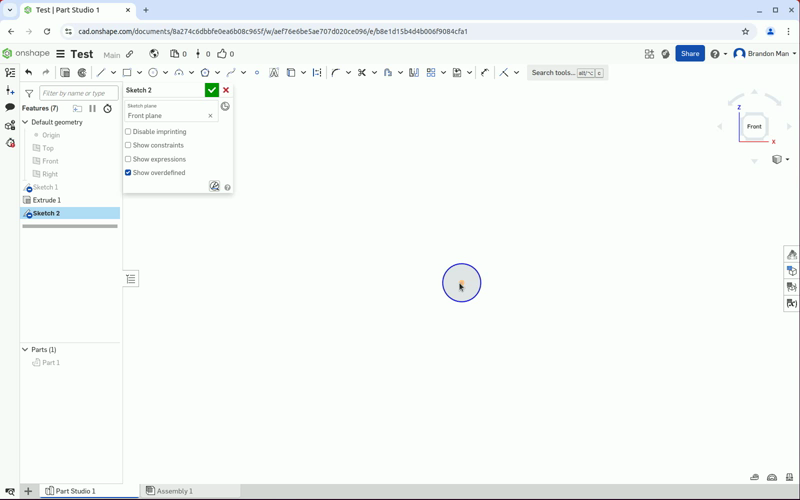
scroll(6)
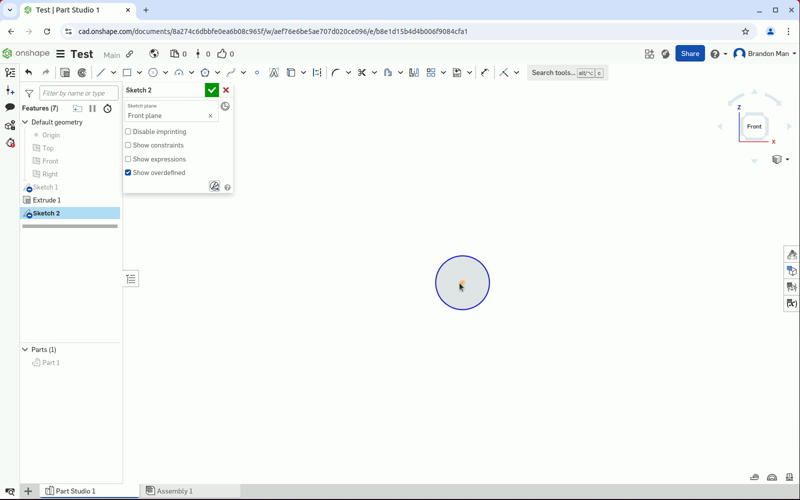
scroll(6)
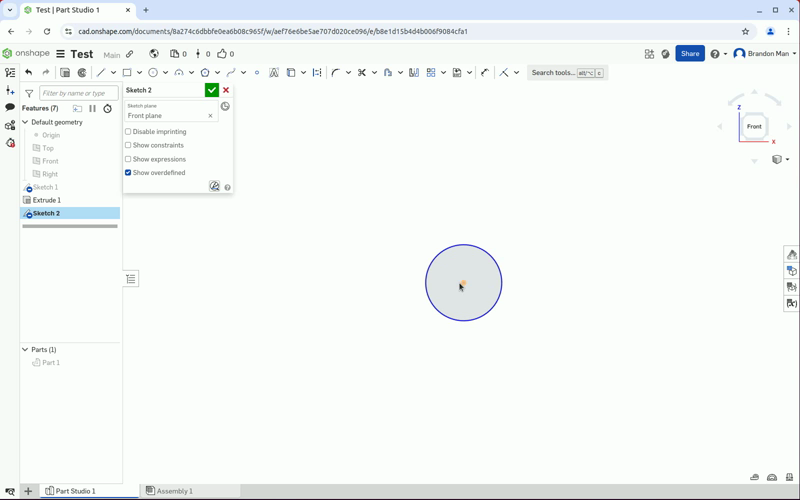
scroll(6)
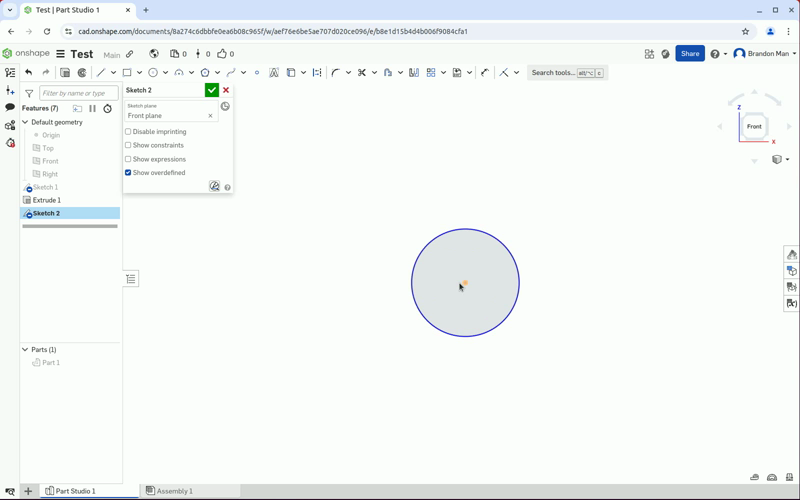
scroll(6)
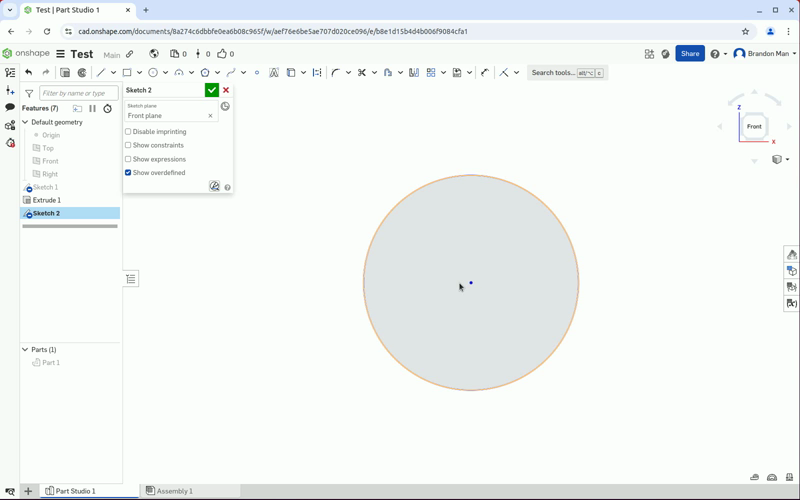
click(459, 282)
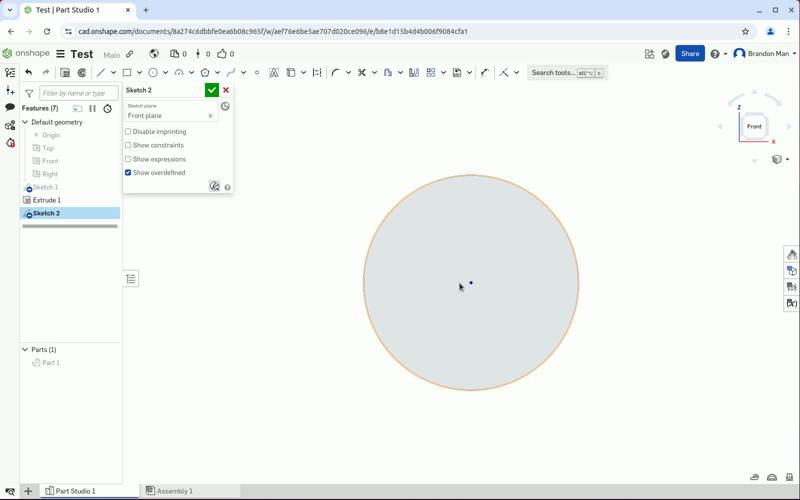
scroll(-6)
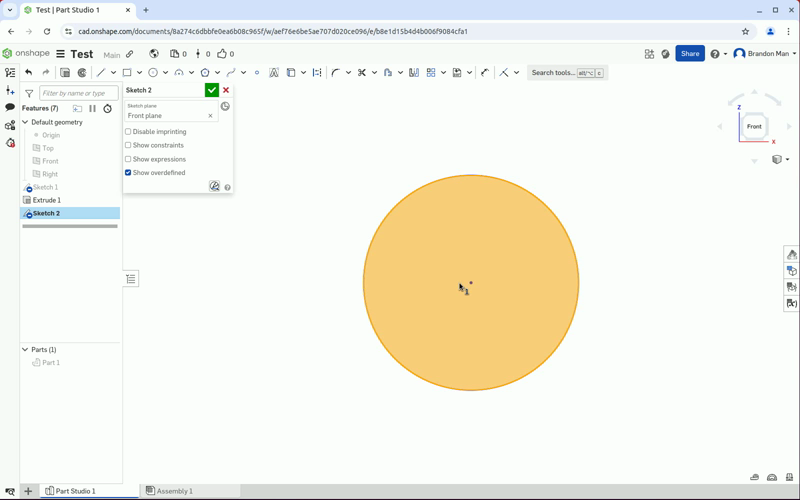
scroll(-6)
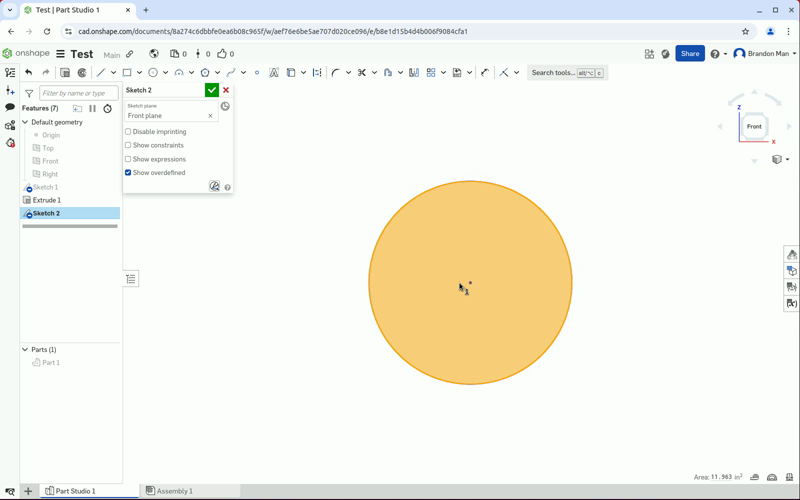
scroll(-6)
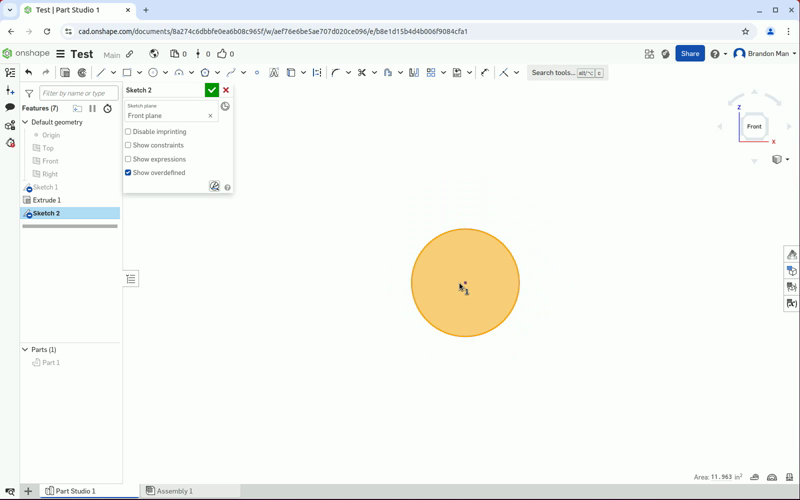
scroll(-6)
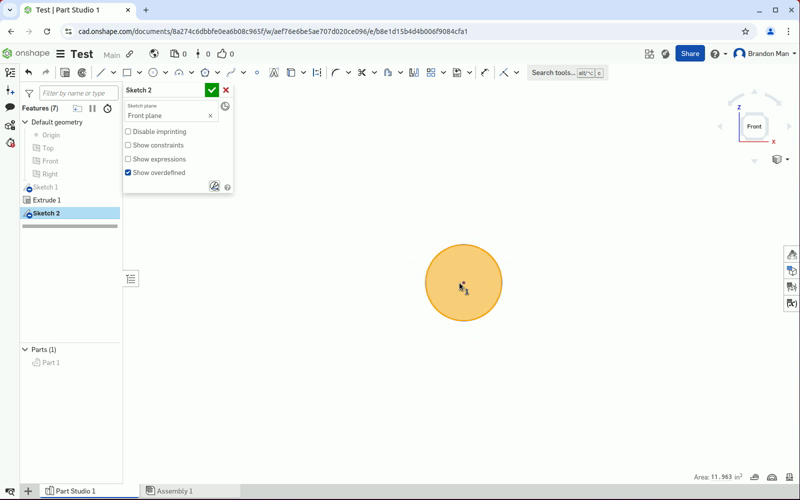
scroll(-6)
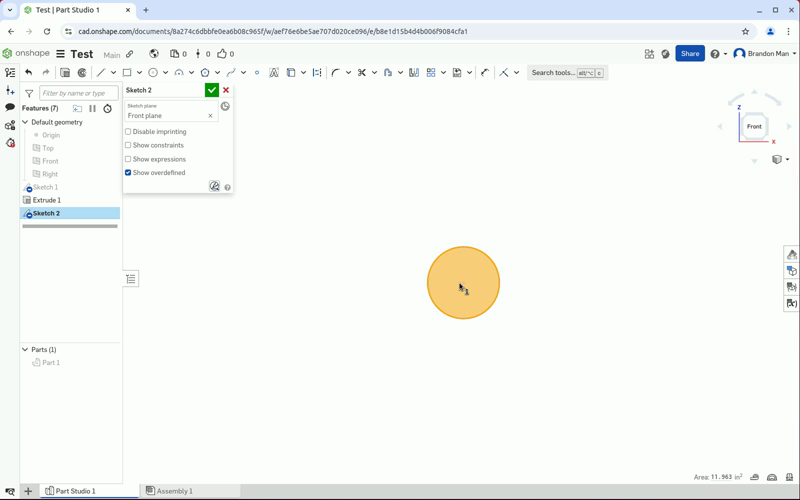
scroll(-6)
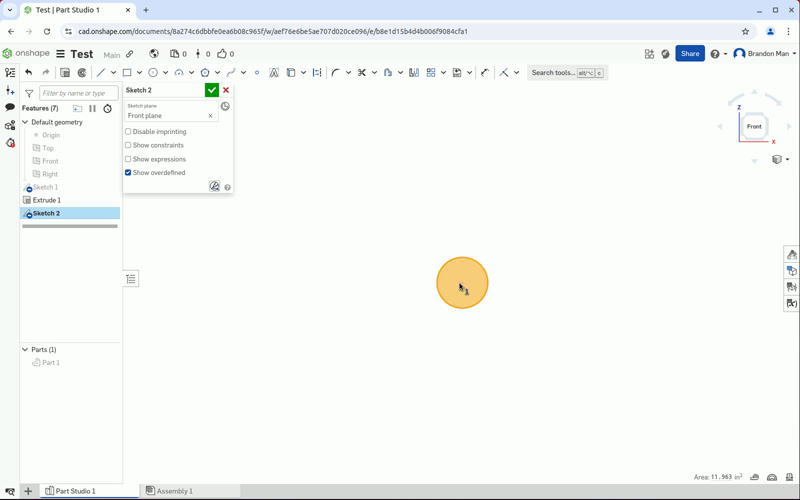
scroll(-6)
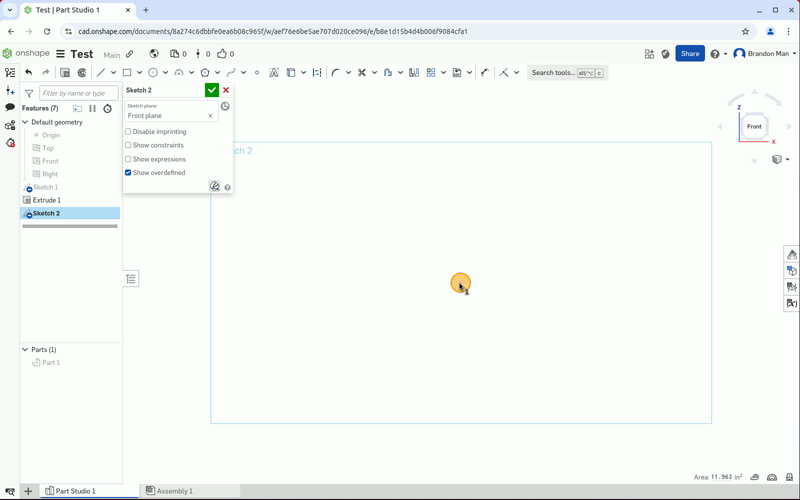
mouse_move(73, 352)
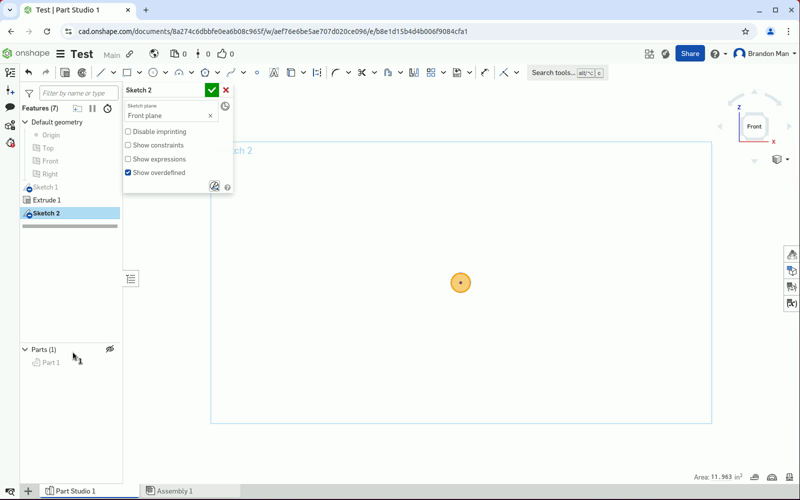
key(shift+y)
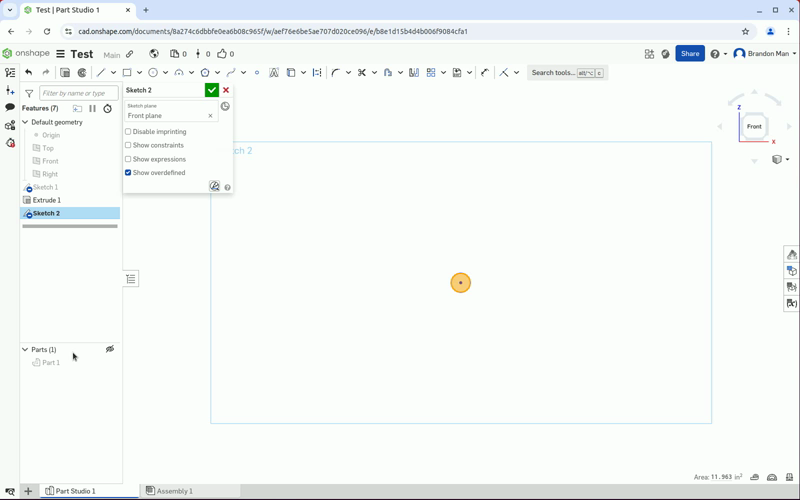
key(shift+e)
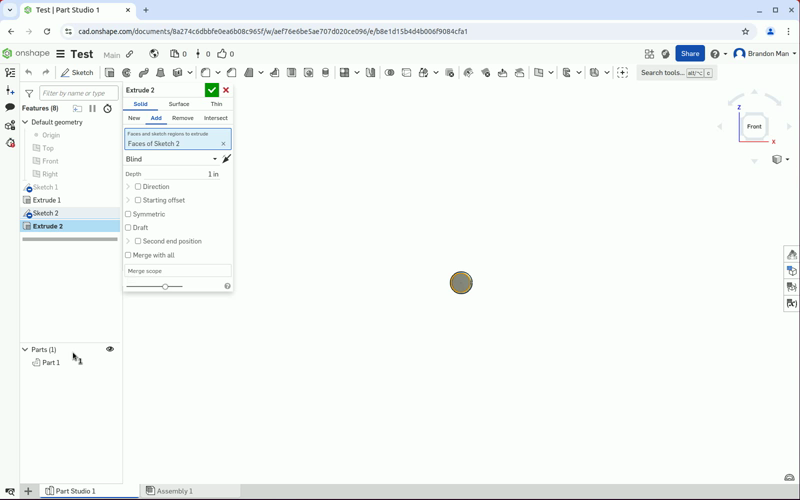
mouse_move(143, 106)
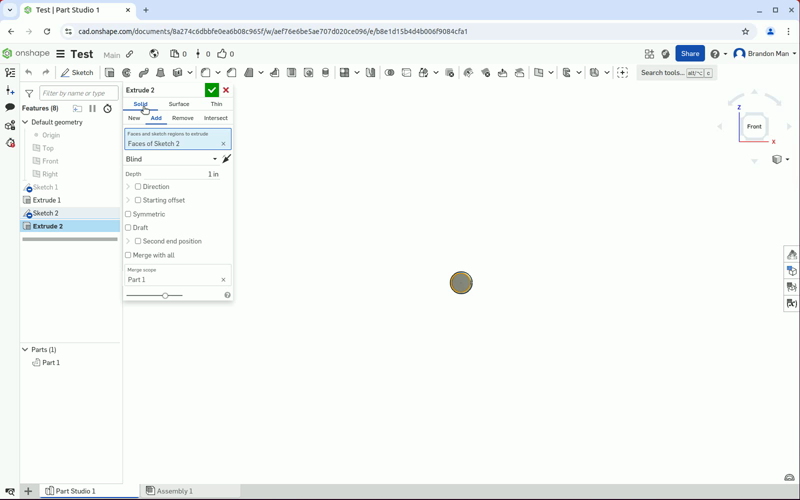
click(143, 106)
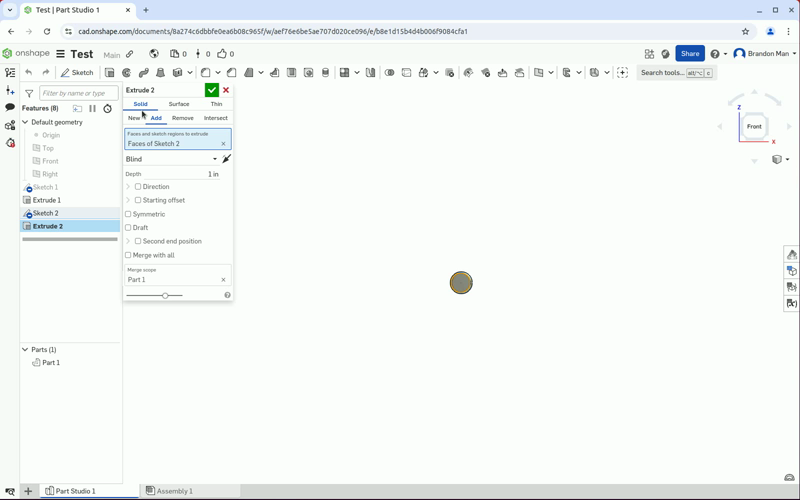
mouse_move(137, 120)
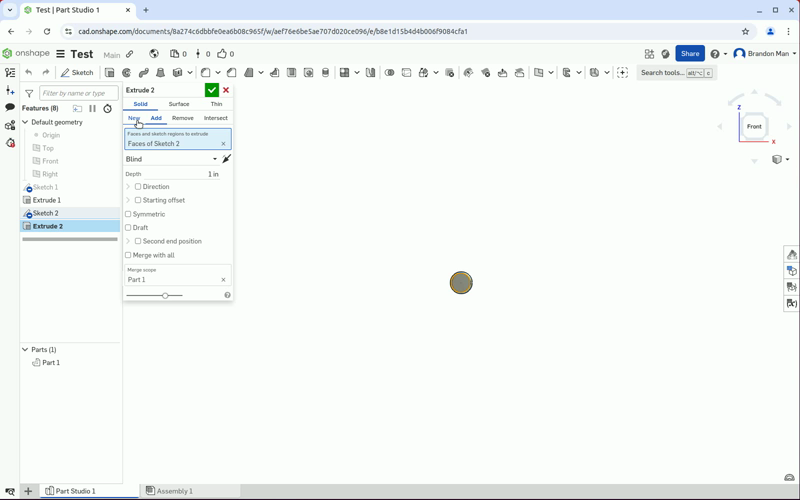
click(137, 120)
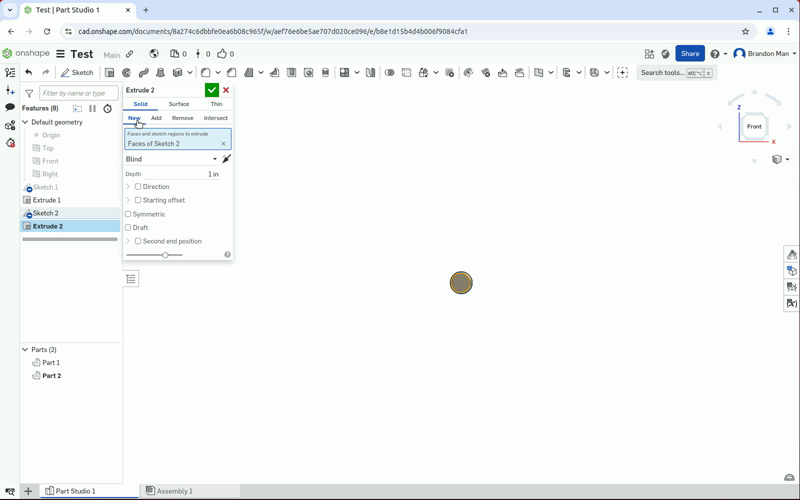
key(tab, 4)
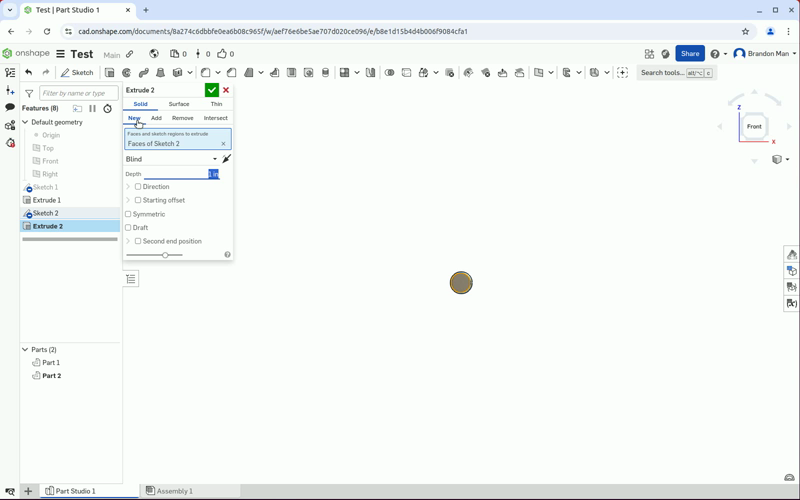
text(23.108)
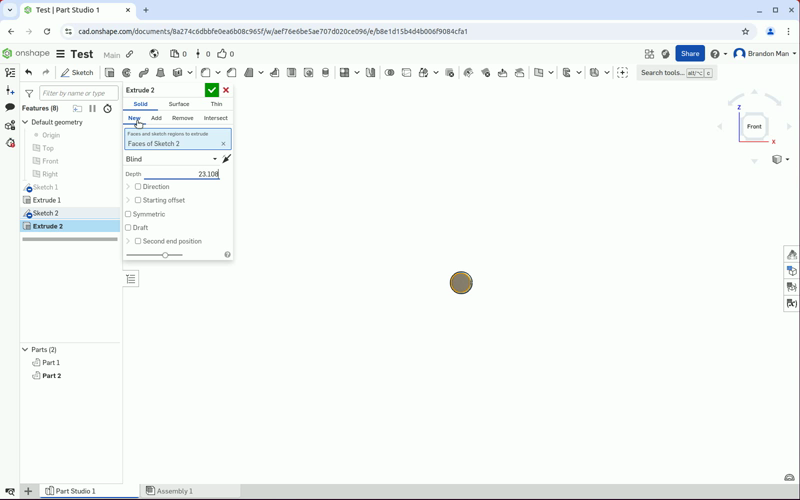
key(enter)
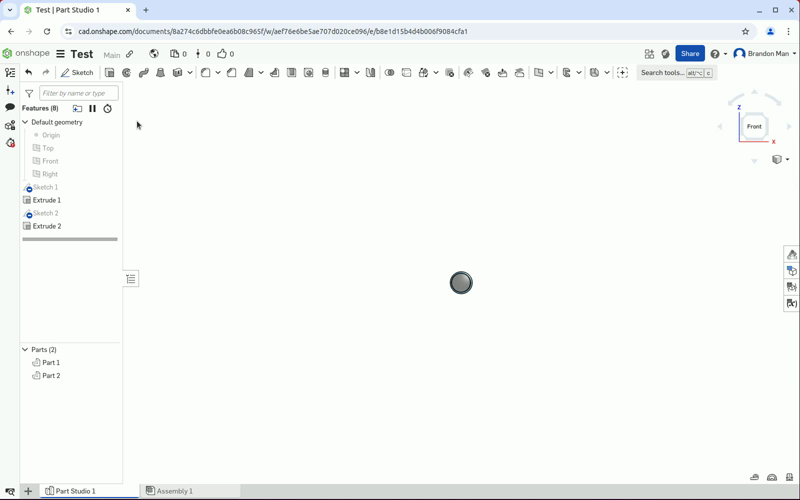
key(shift+h)
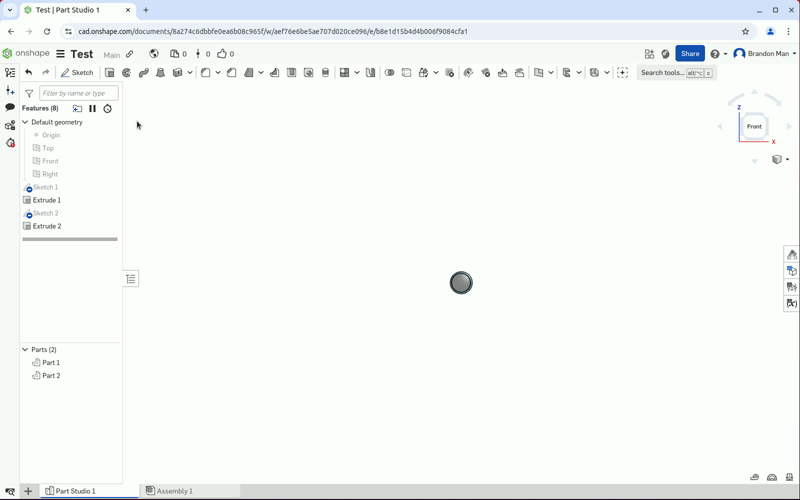
key(shift+h)
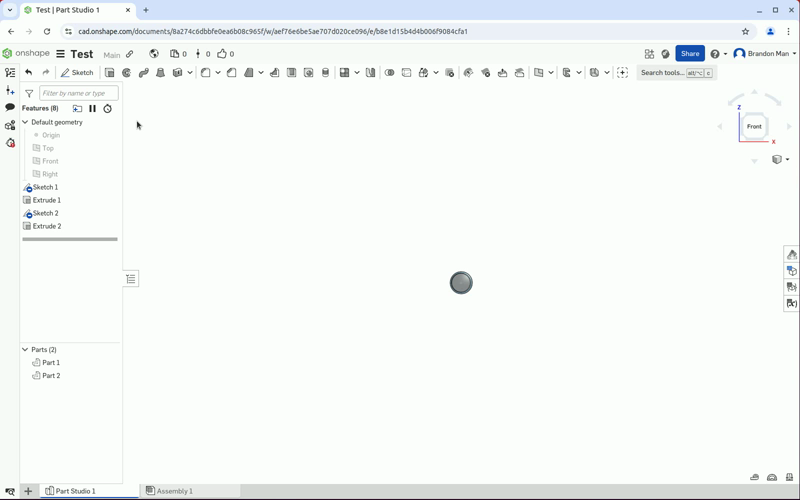
key(shift+7)
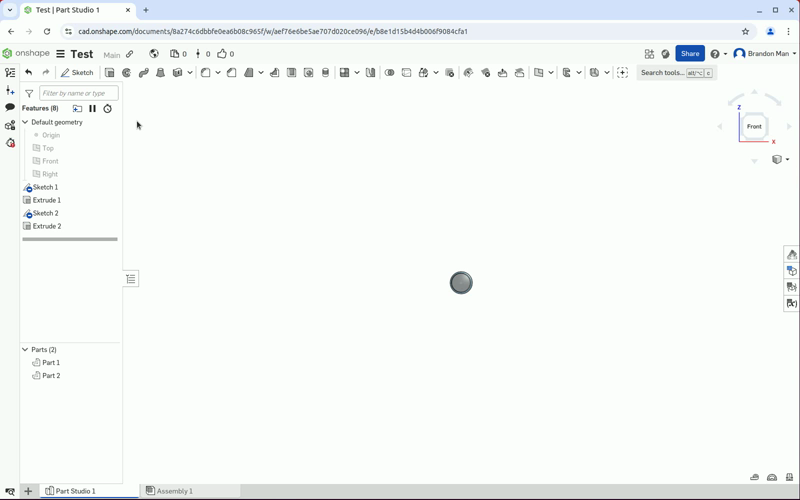
key(left, 2)
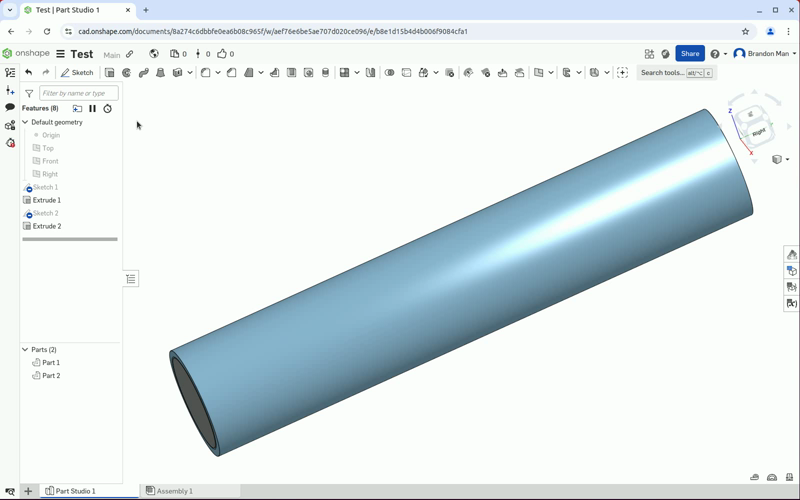
key(down, 2)
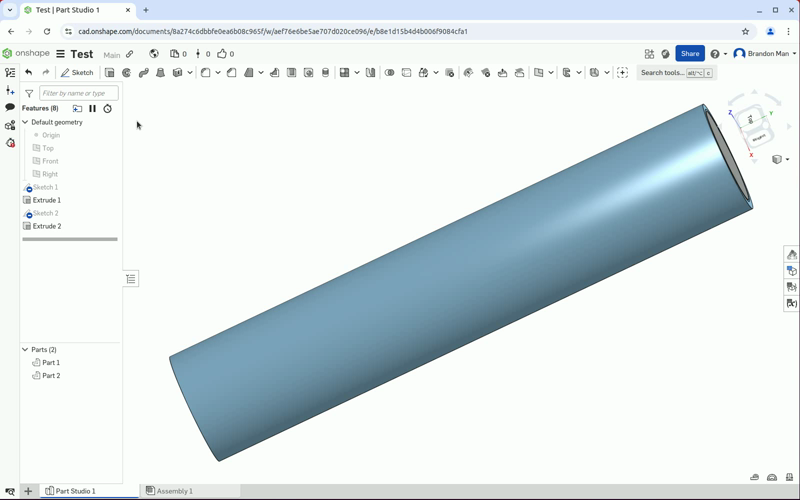
key(up, 2)
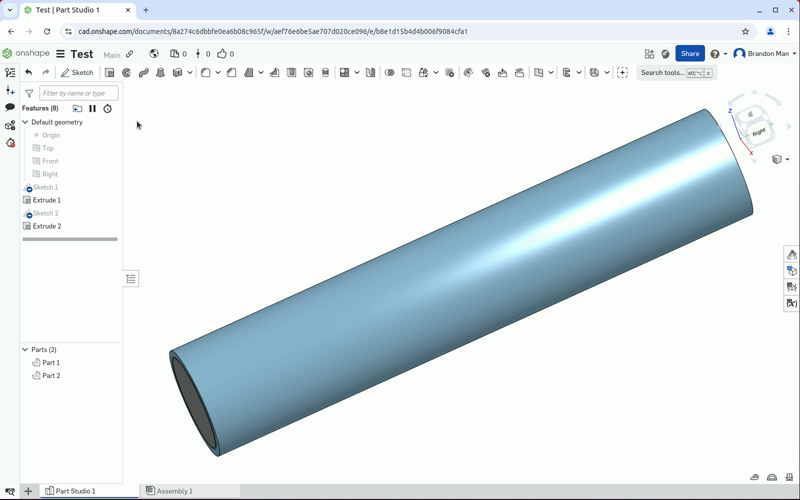
key(right, 2)
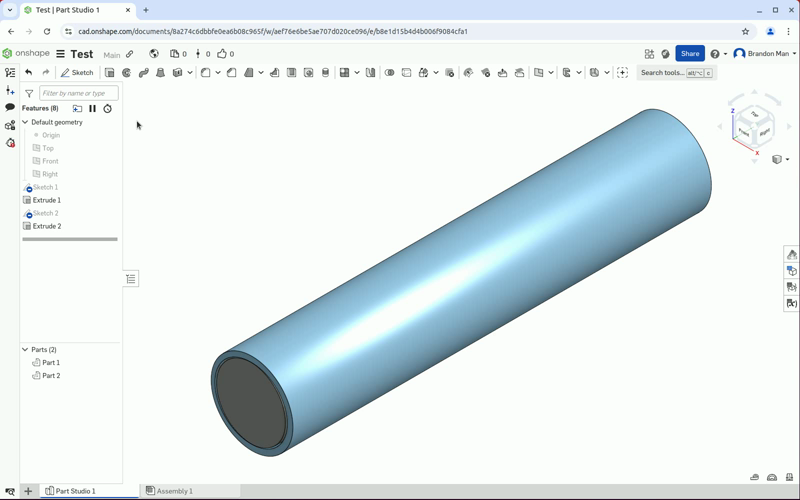
mouse_move(73, 189)
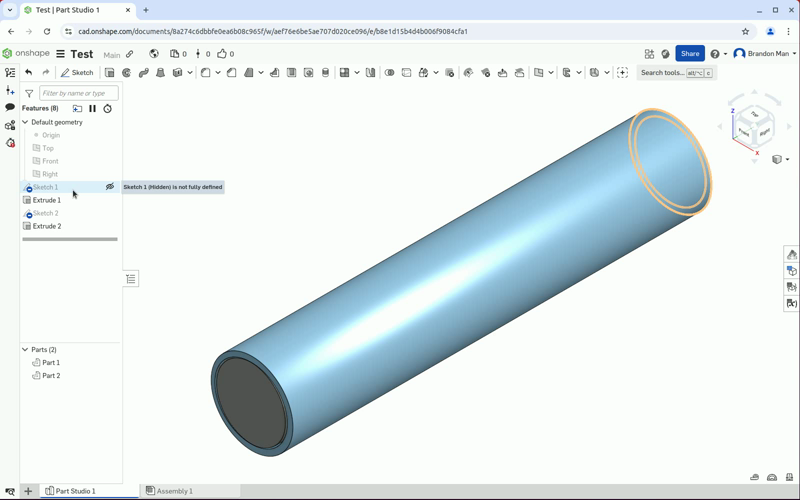
click(73, 189)